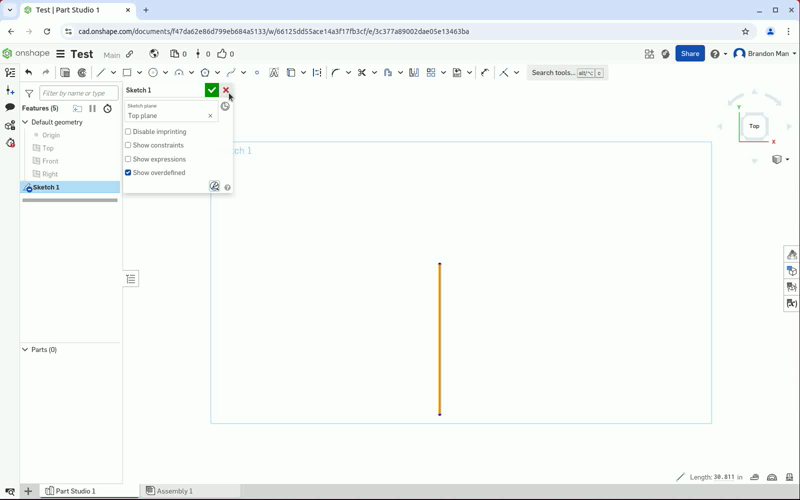
key(shift+h)
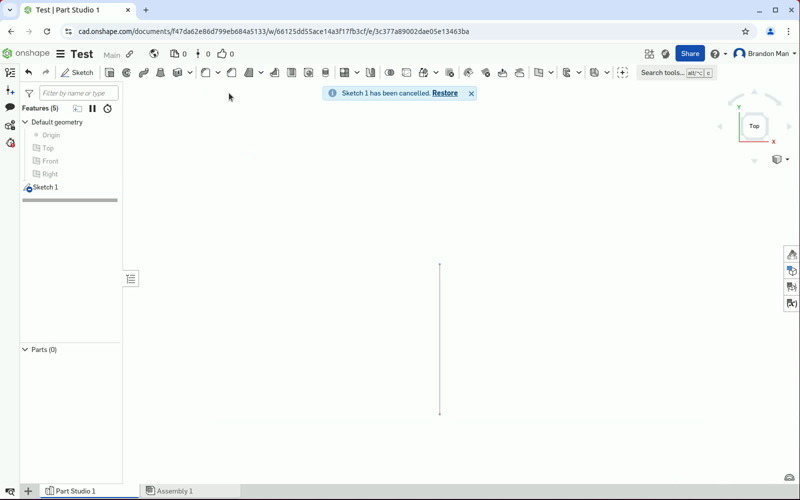
key(shift+s)
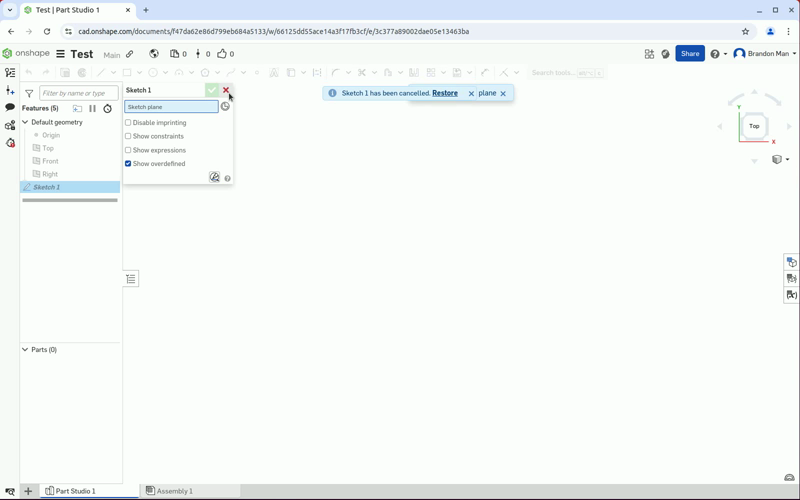
mouse_move(73, 150)
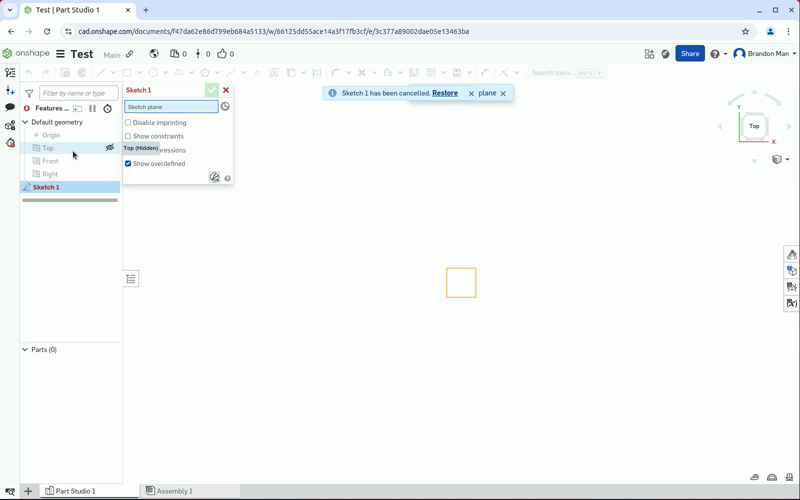
click(73, 150)
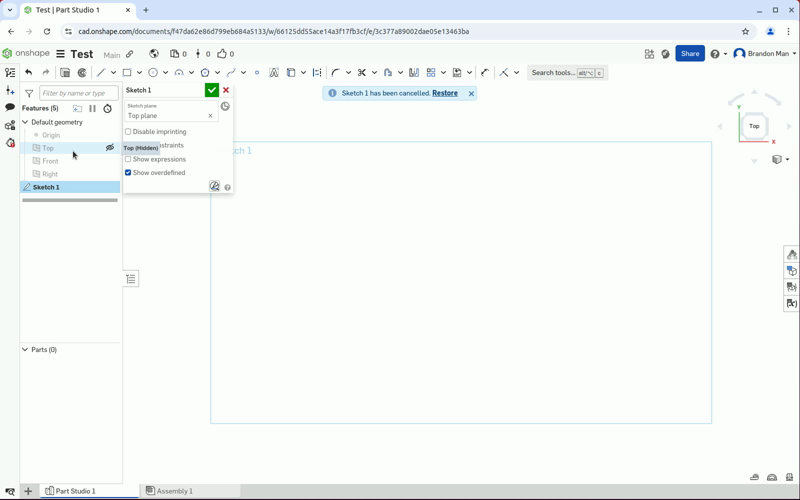
mouse_move(73, 352)
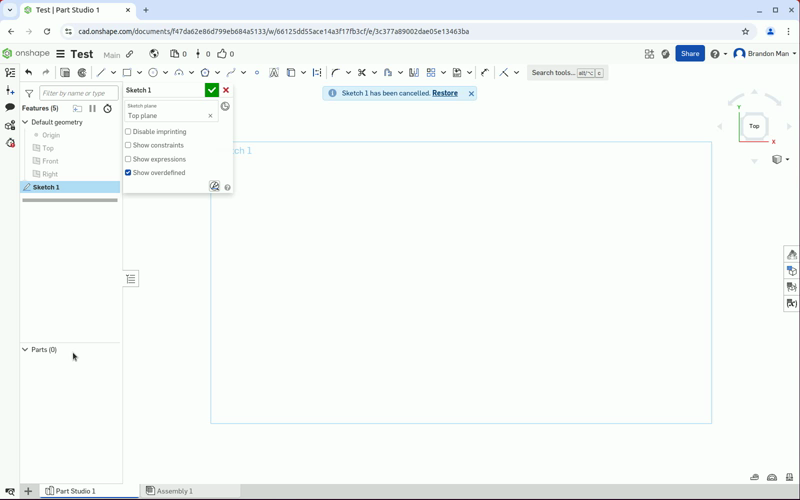
key(y)
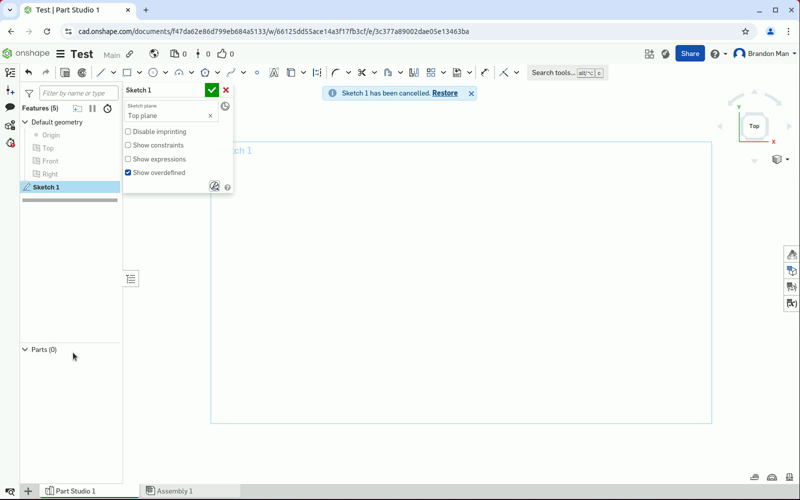
key(c)
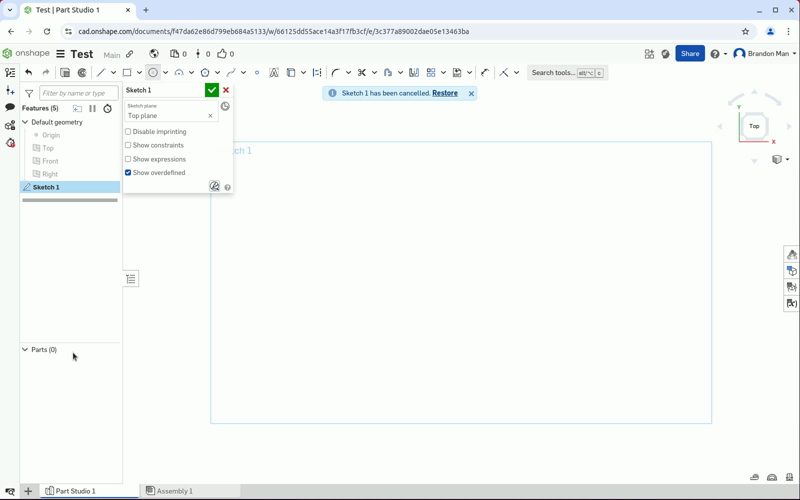
key_down(shift)
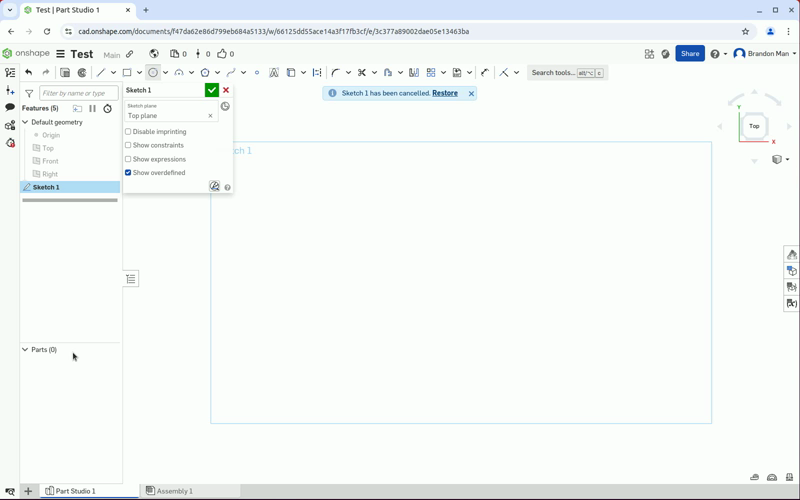
mouse_move(433, 282)
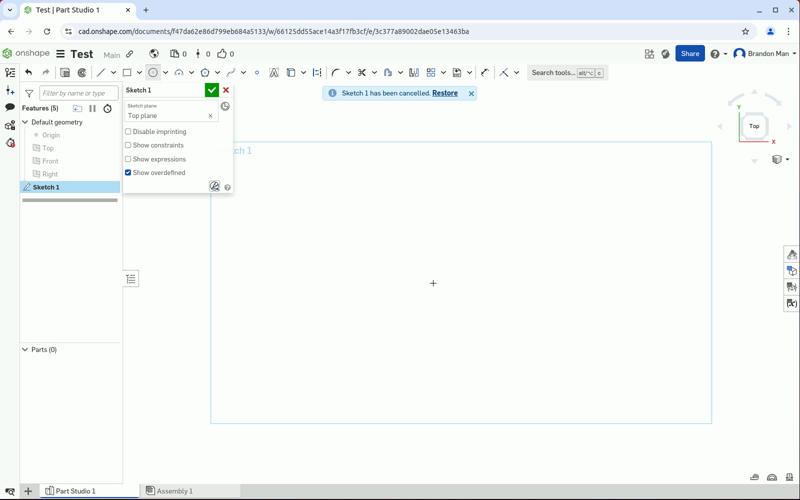
click(433, 282)
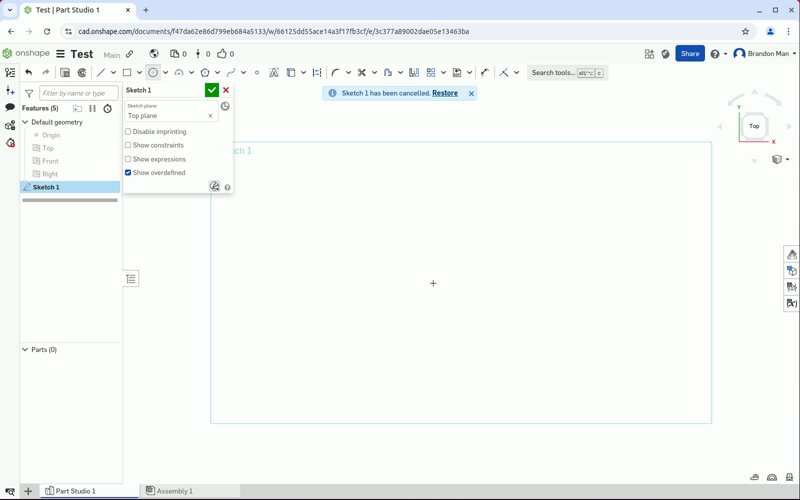
key_up(shift)
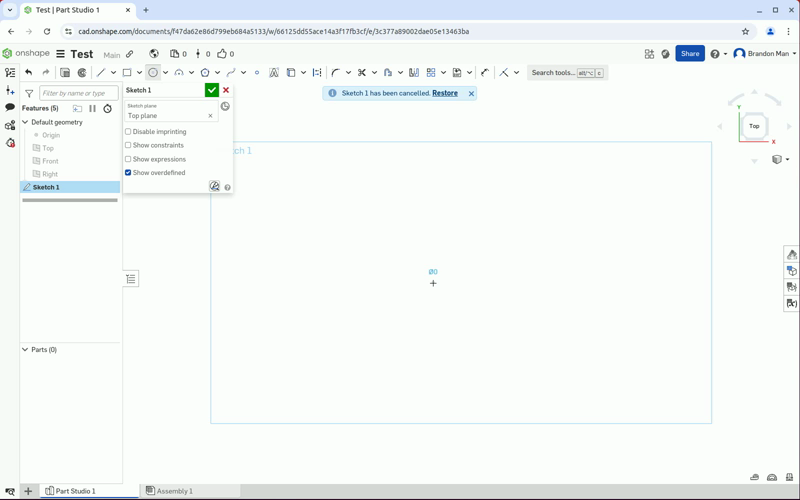
mouse_move(441, 282)
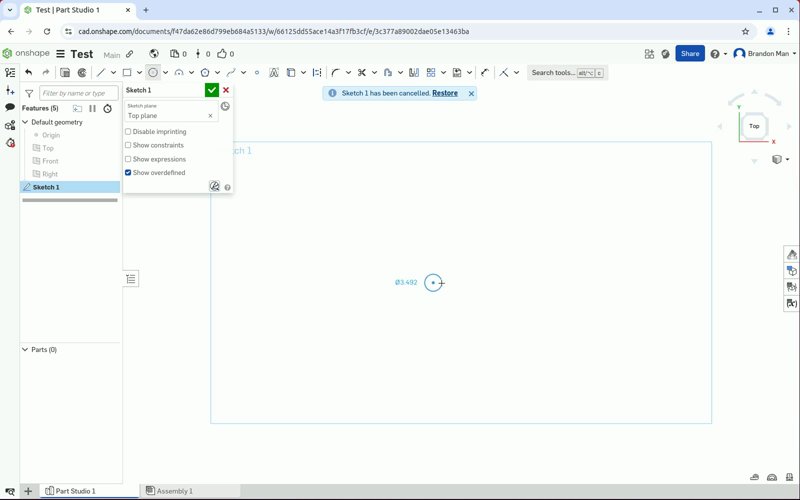
click(441, 282)
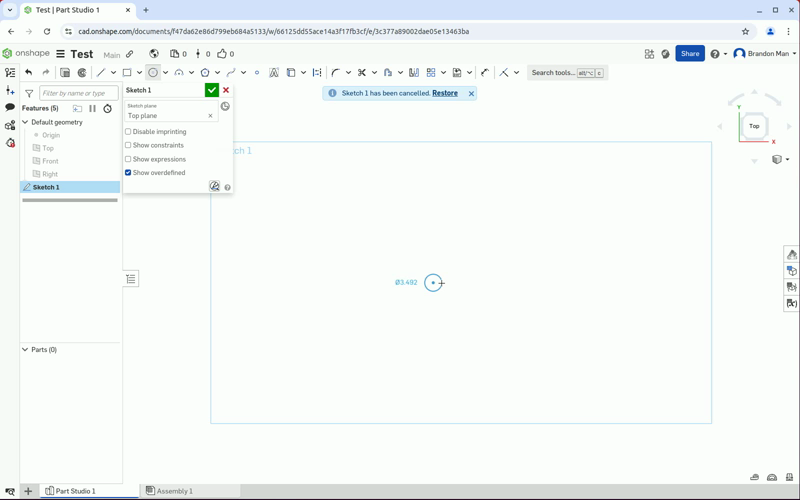
key(esc)
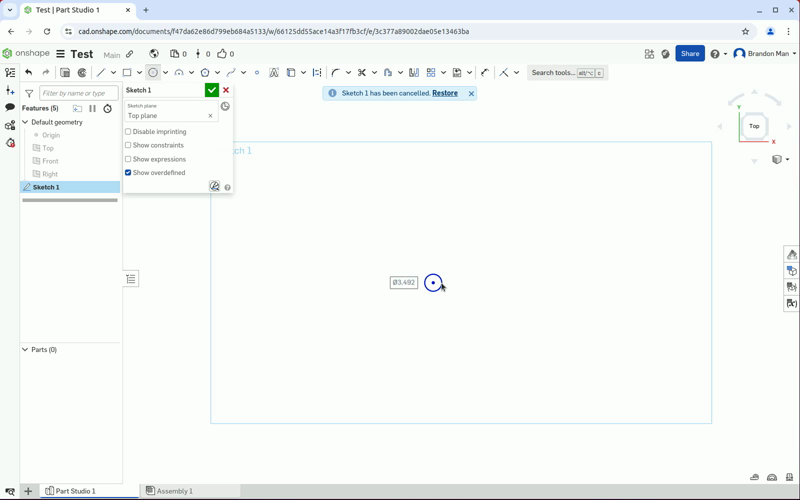
mouse_move(430, 283)
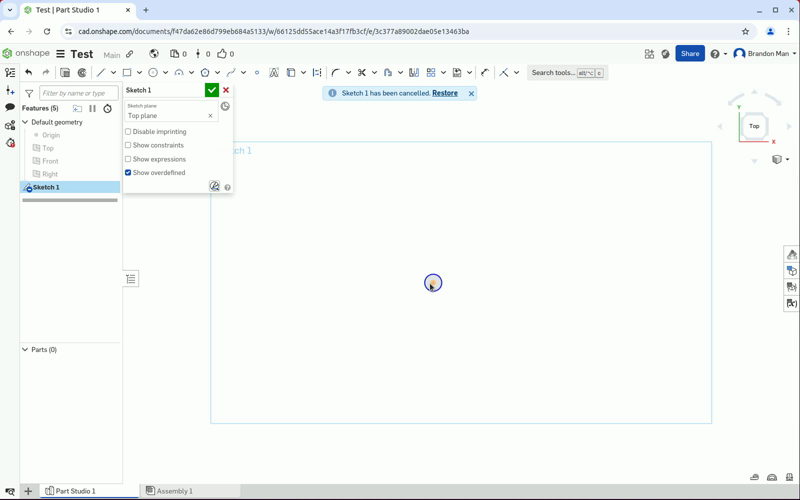
scroll(6)
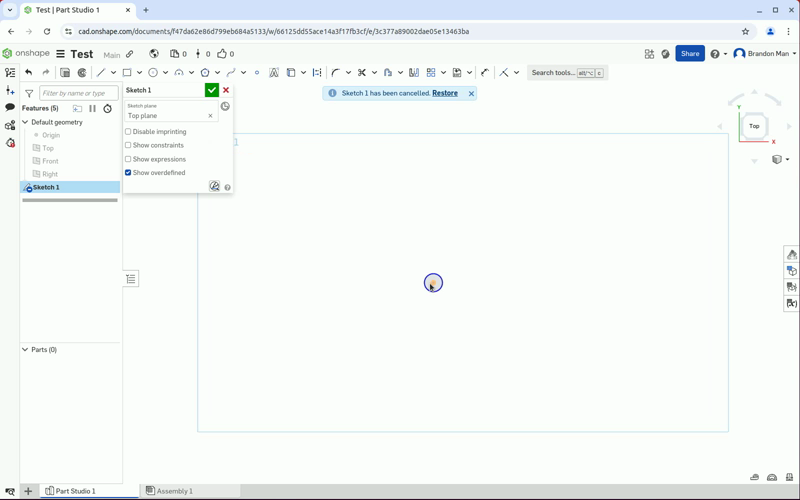
scroll(6)
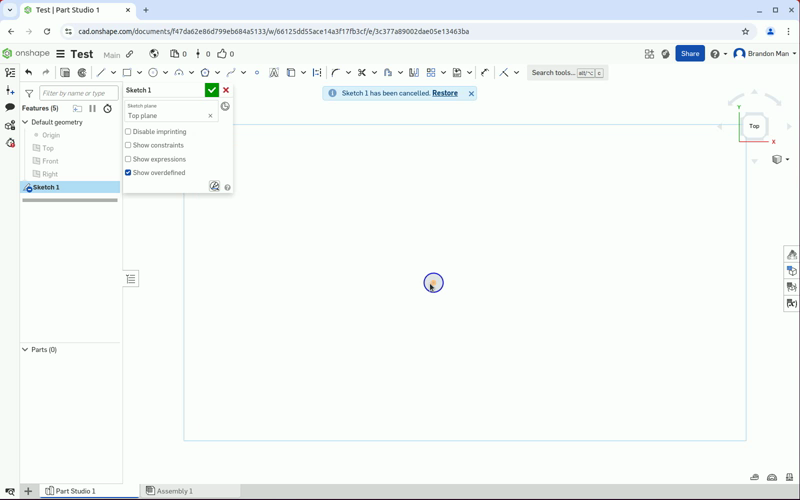
scroll(6)
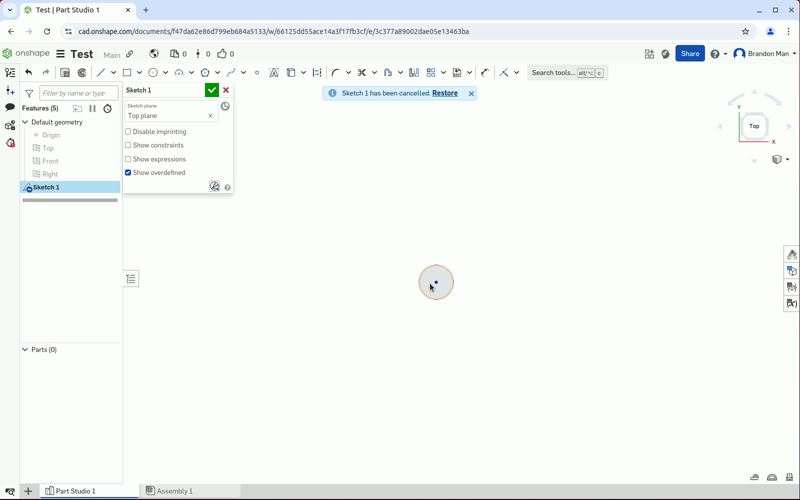
scroll(6)
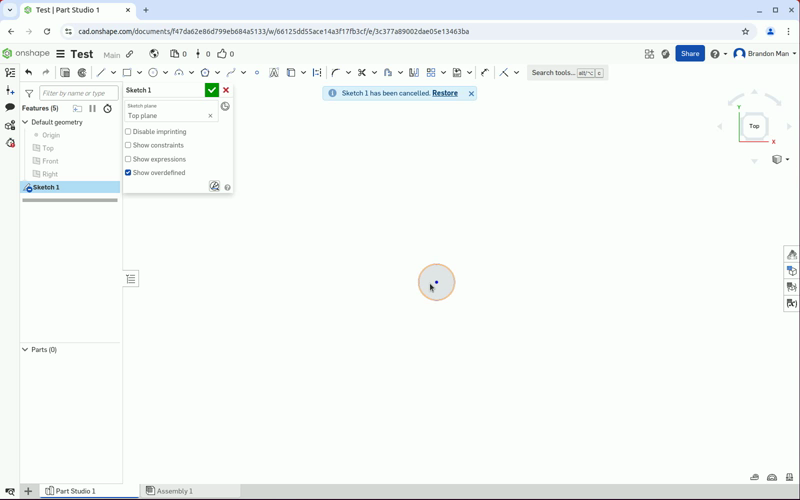
scroll(6)
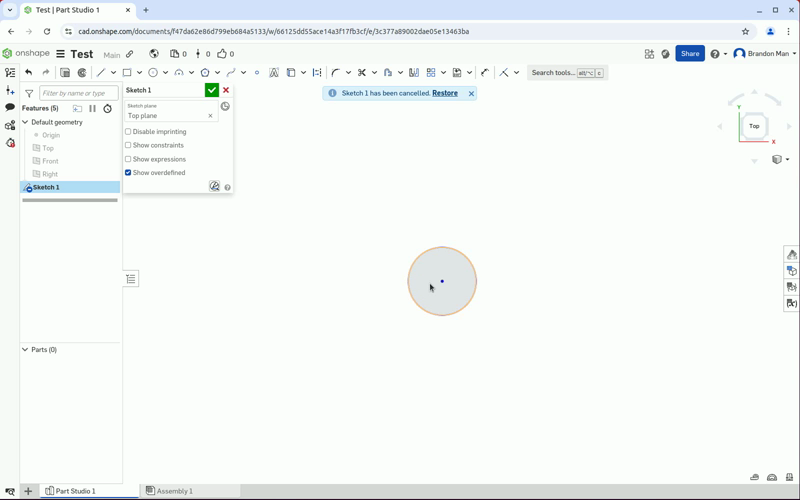
scroll(6)
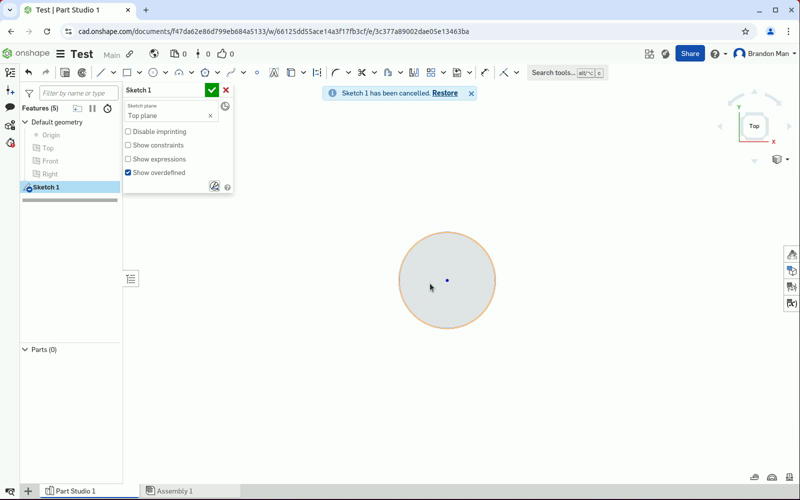
scroll(6)
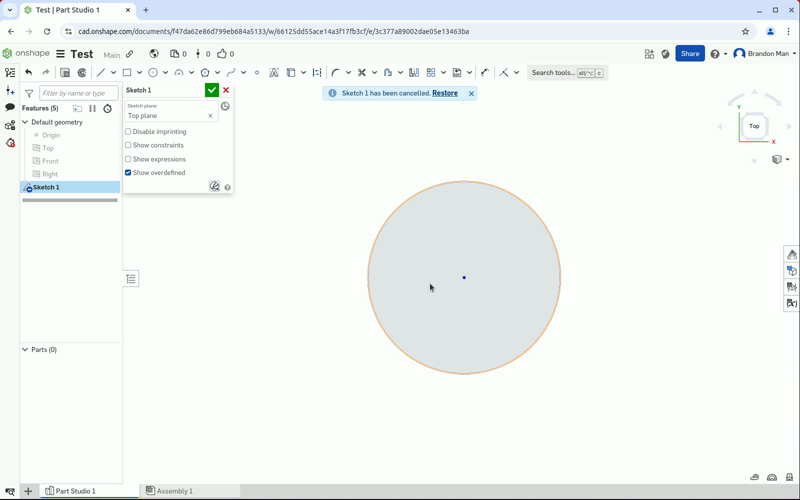
click(430, 283)
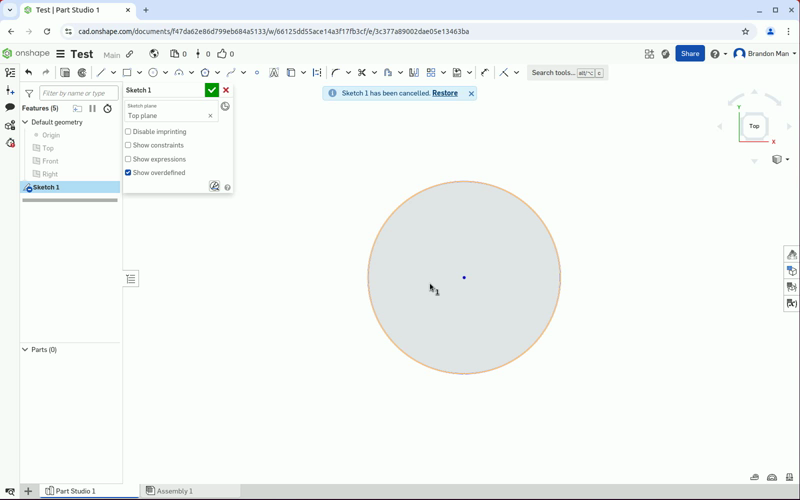
scroll(-6)
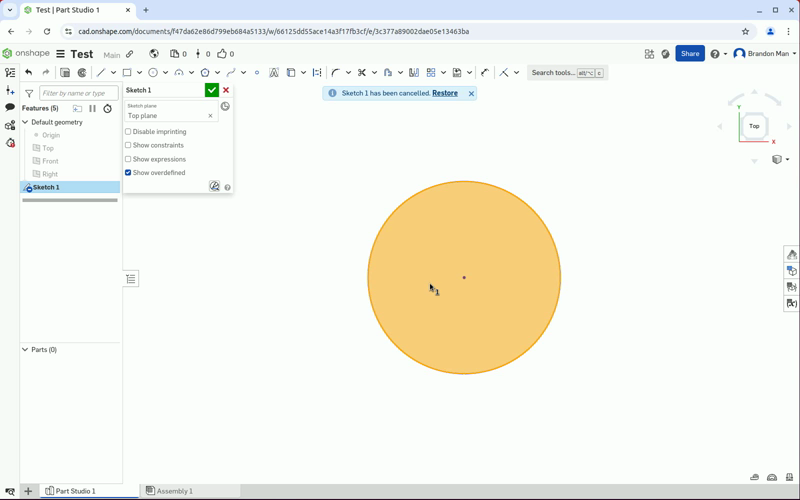
scroll(-6)
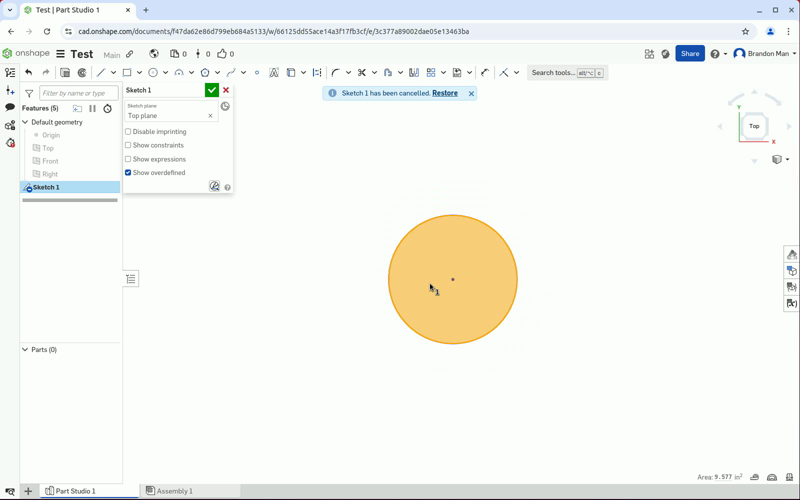
scroll(-6)
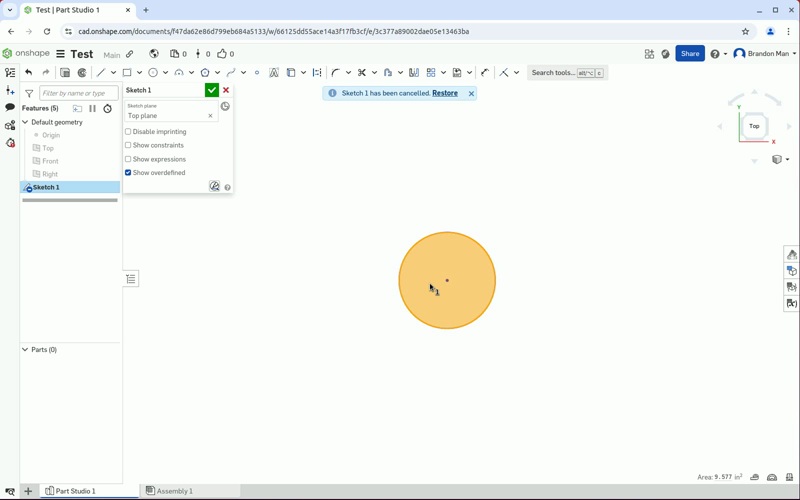
scroll(-6)
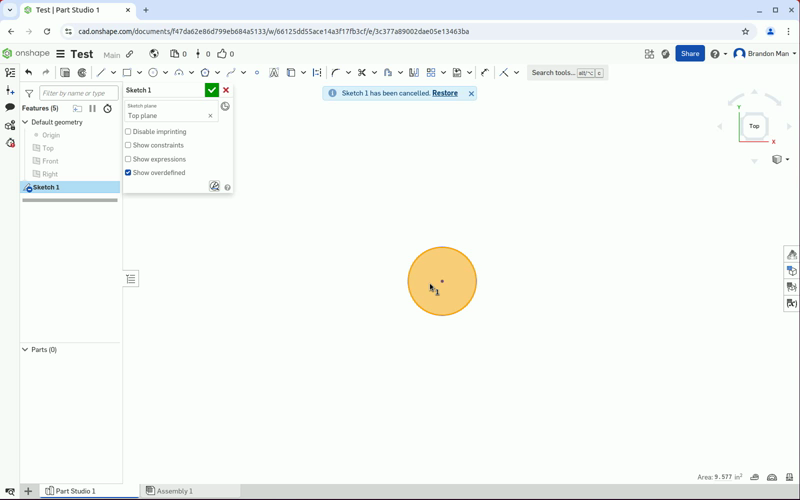
scroll(-6)
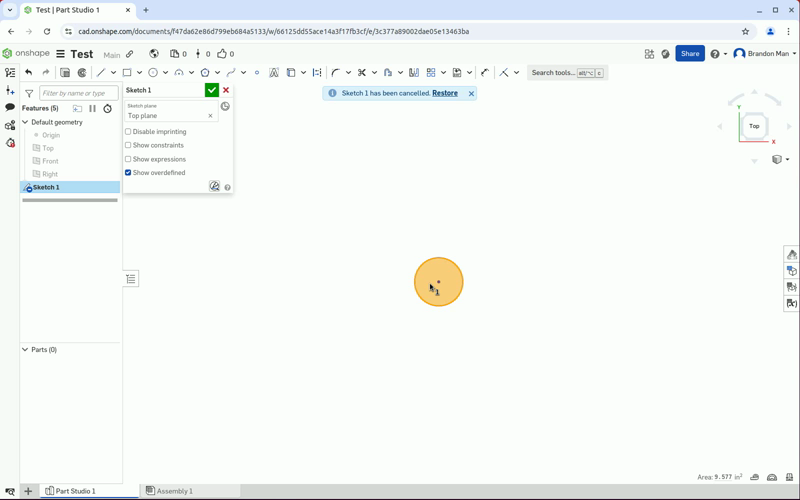
scroll(-6)
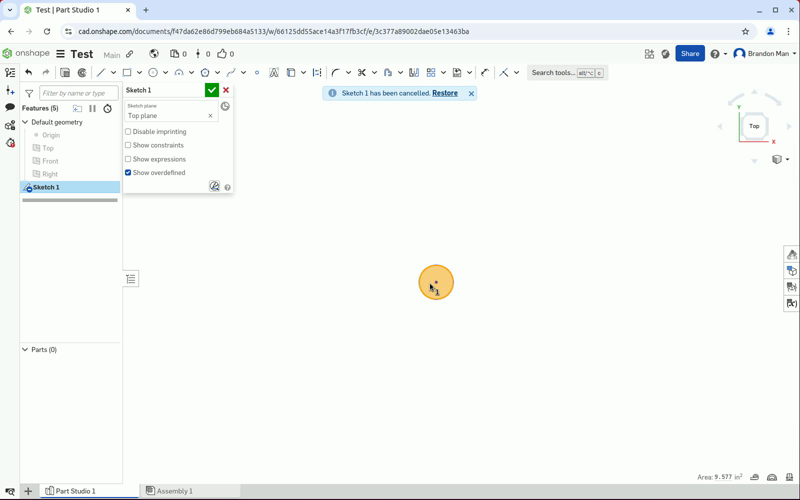
scroll(-6)
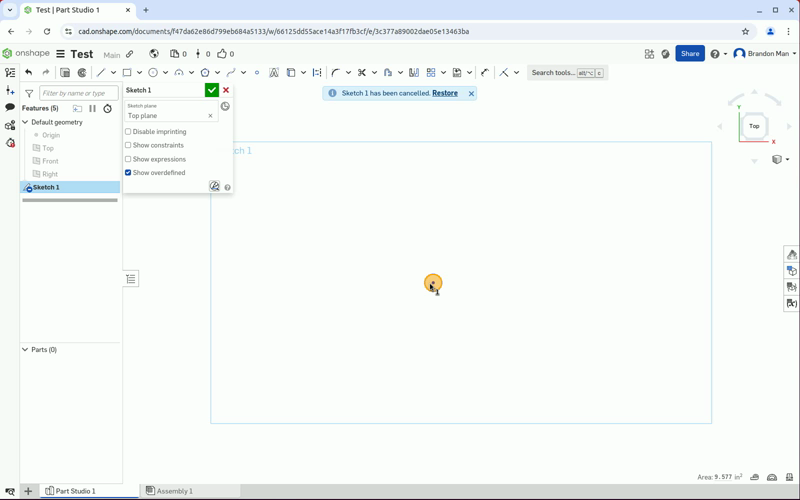
mouse_move(73, 352)
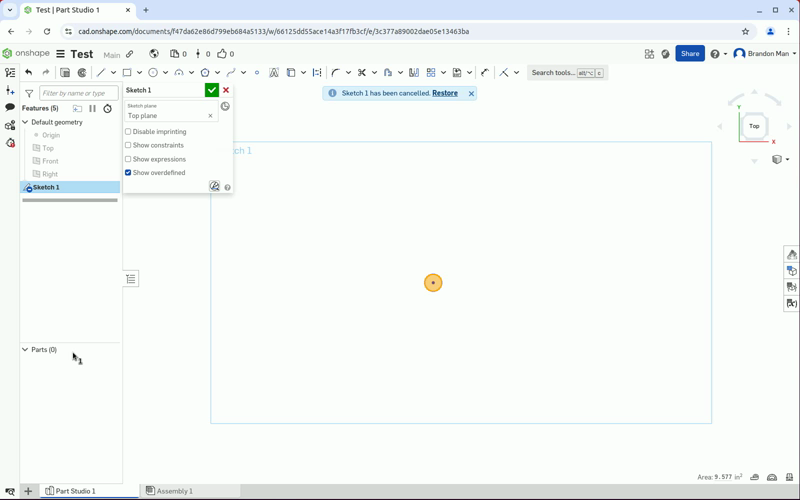
key(shift+y)
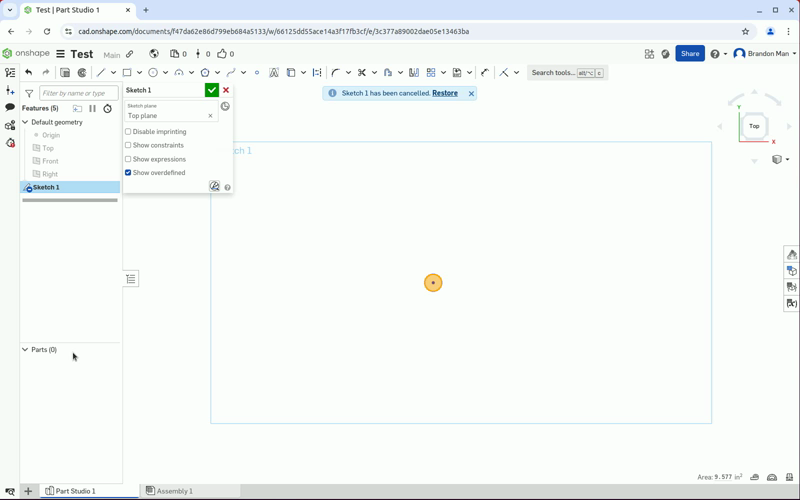
key(shift+e)
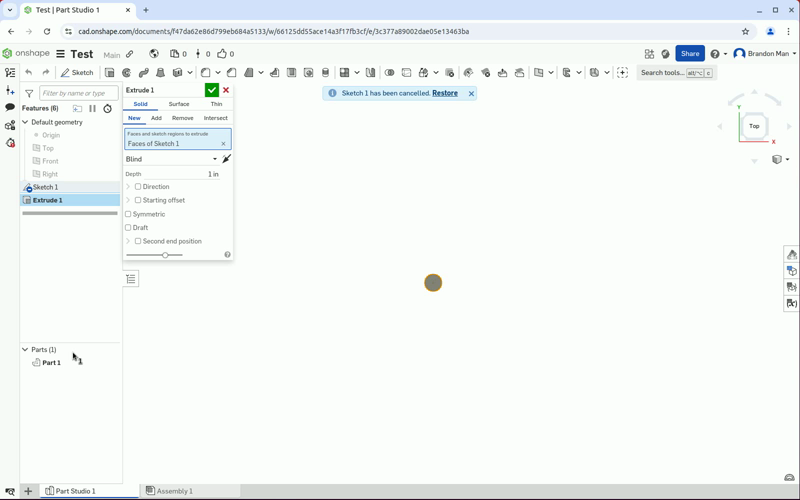
mouse_move(143, 106)
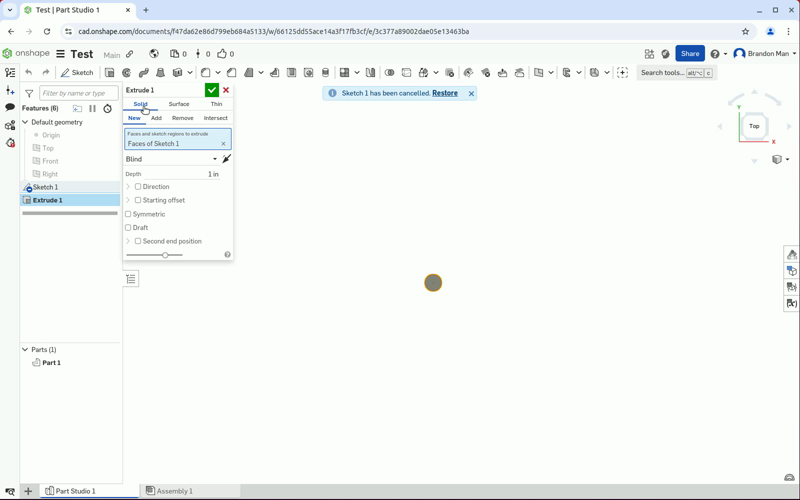
click(143, 106)
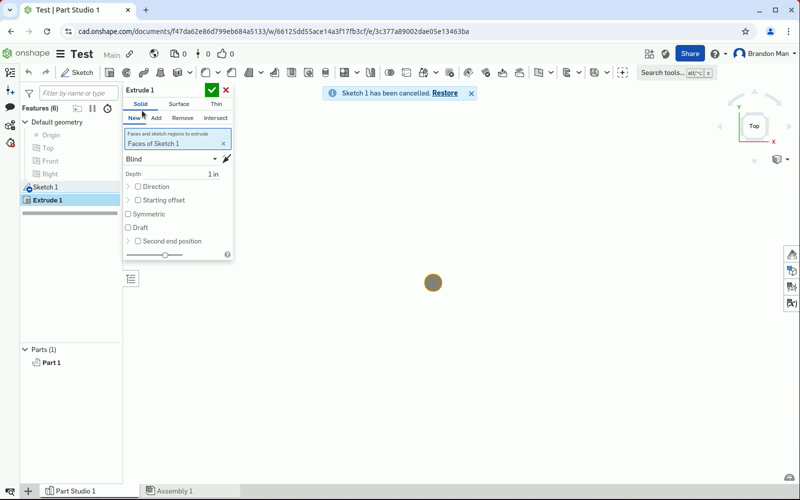
mouse_move(137, 120)
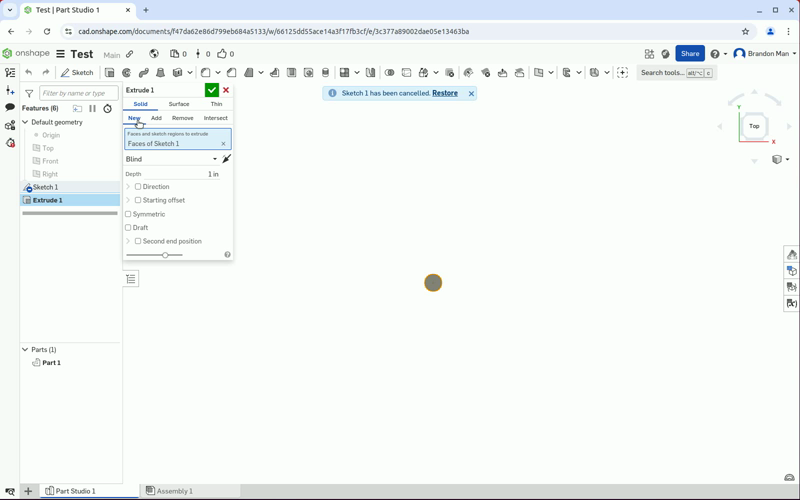
click(137, 120)
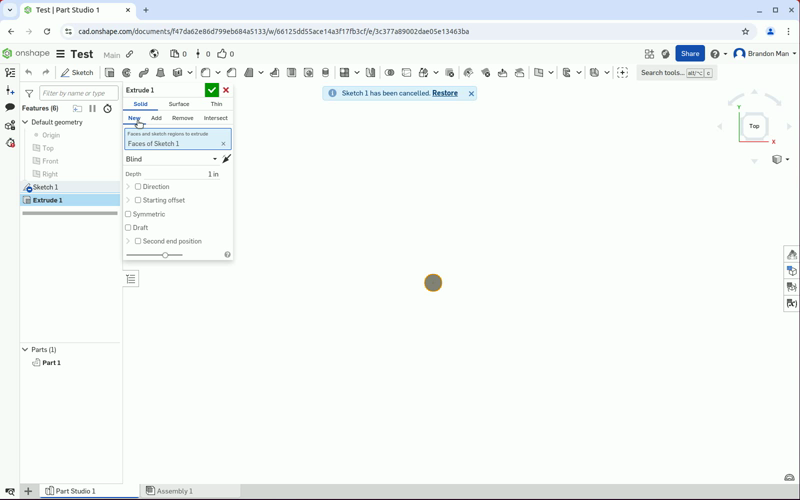
key(tab, 4)
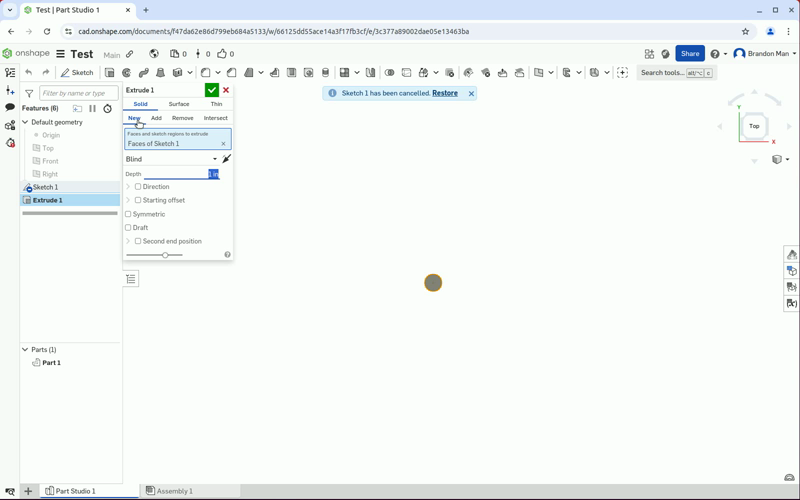
text(12.998)
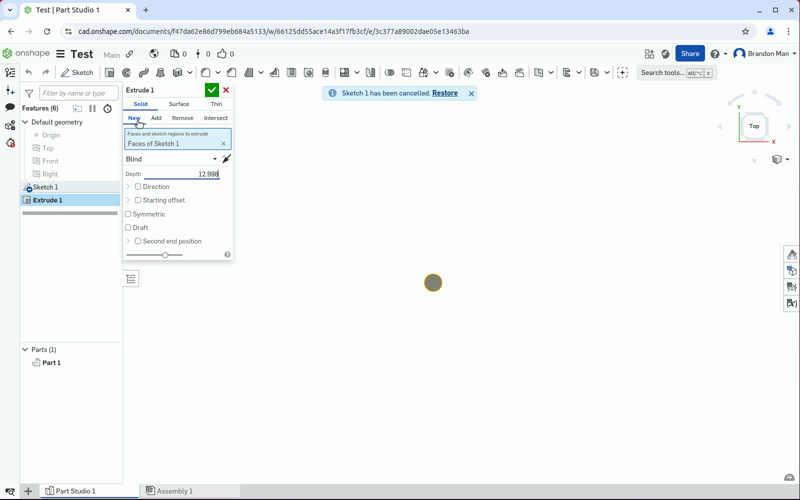
key(enter)
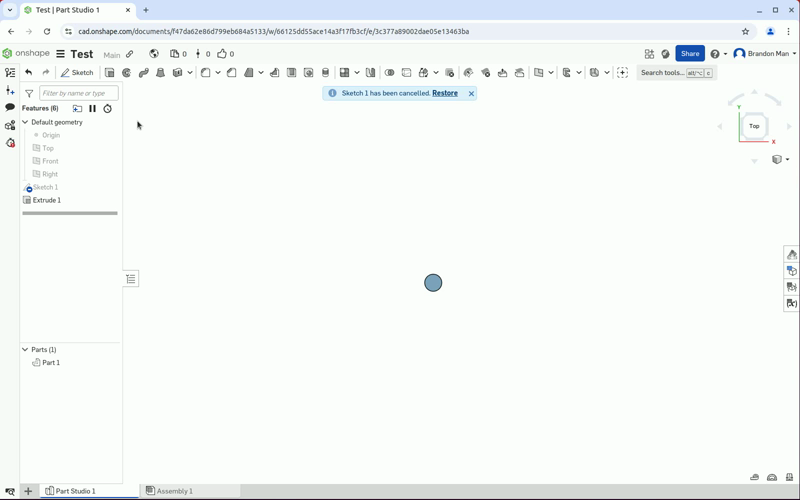
key(shift+h)
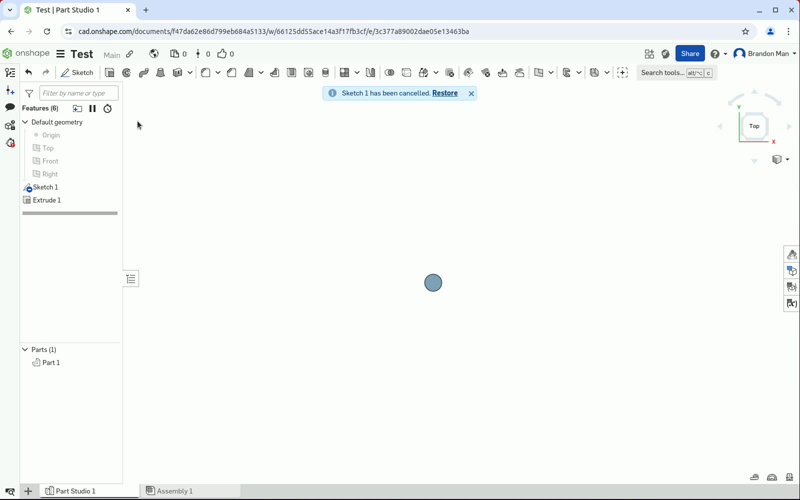
key(shift+h)
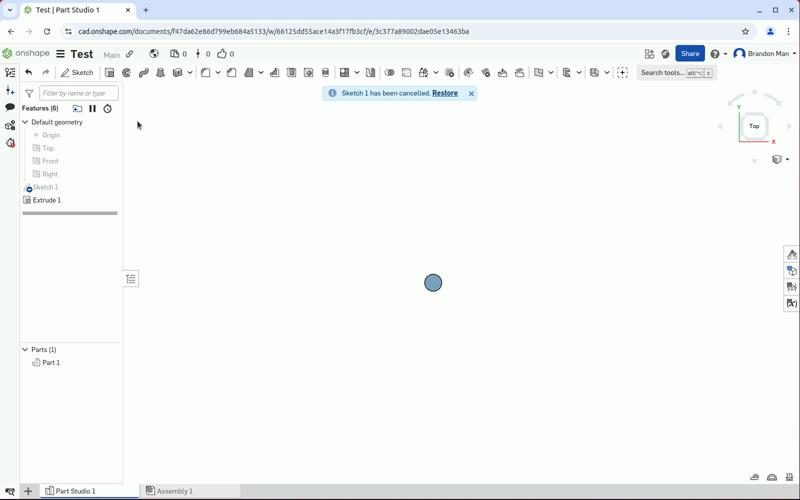
mouse_move(73, 189)
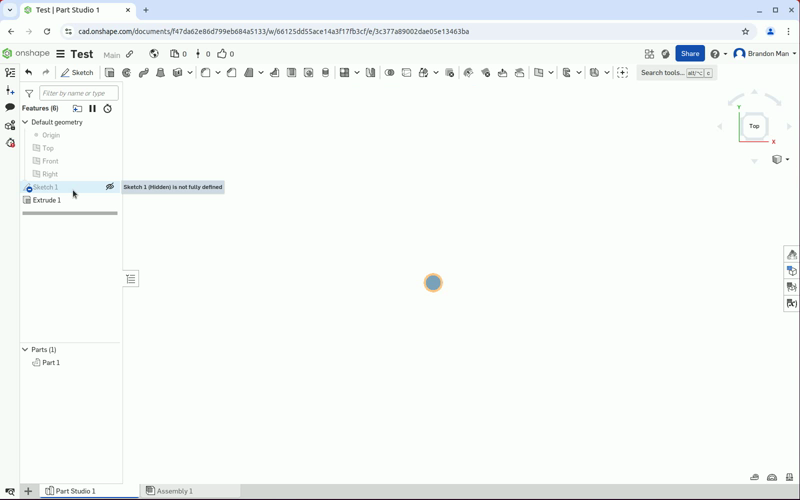
click(73, 189)
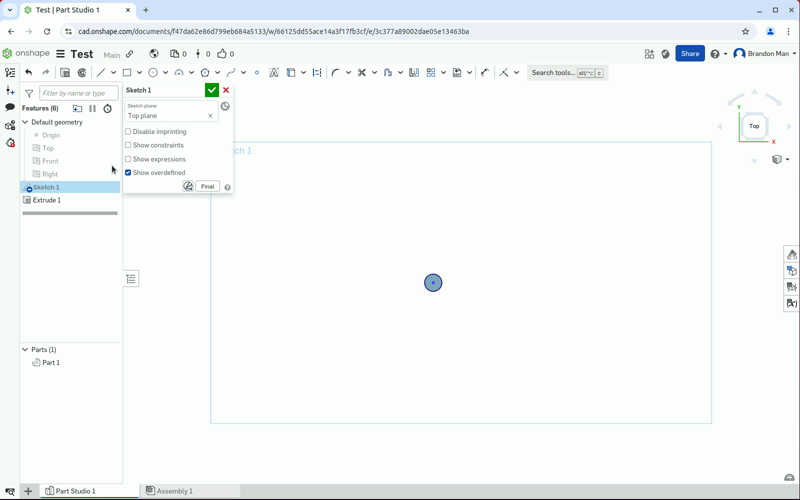
mouse_move(229, 92)
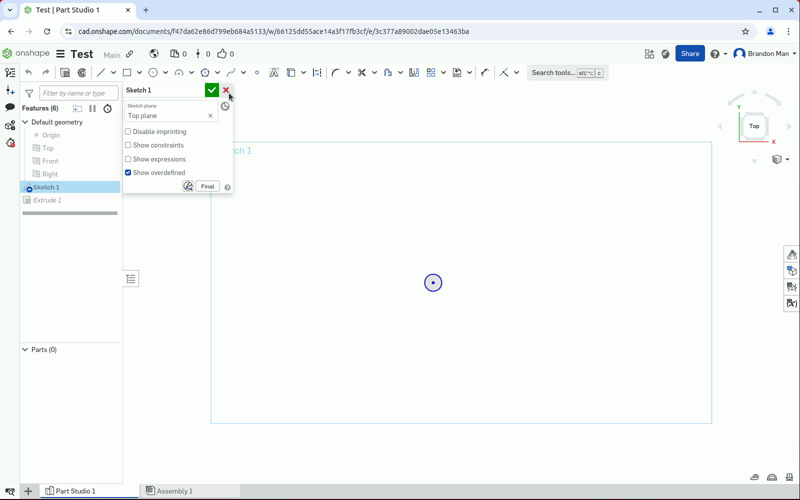
click(229, 92)
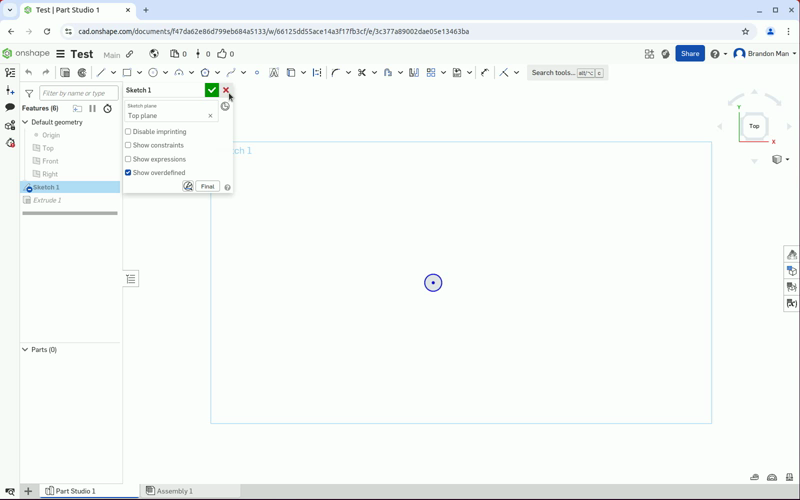
key(shift+s)
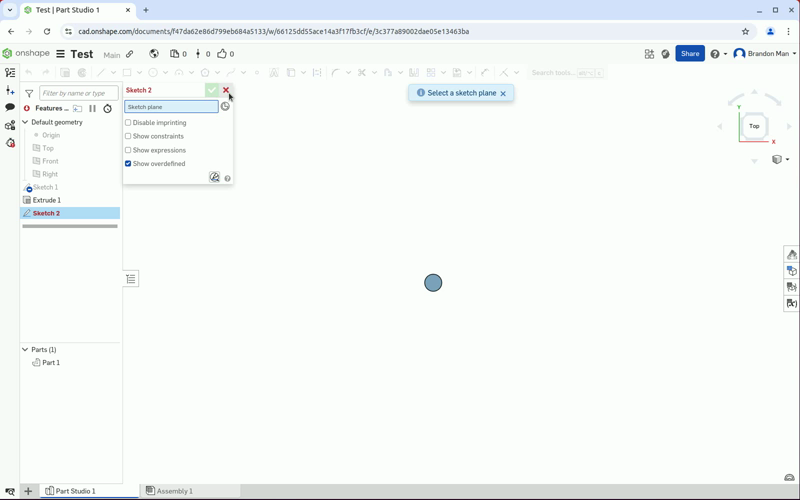
mouse_move(73, 150)
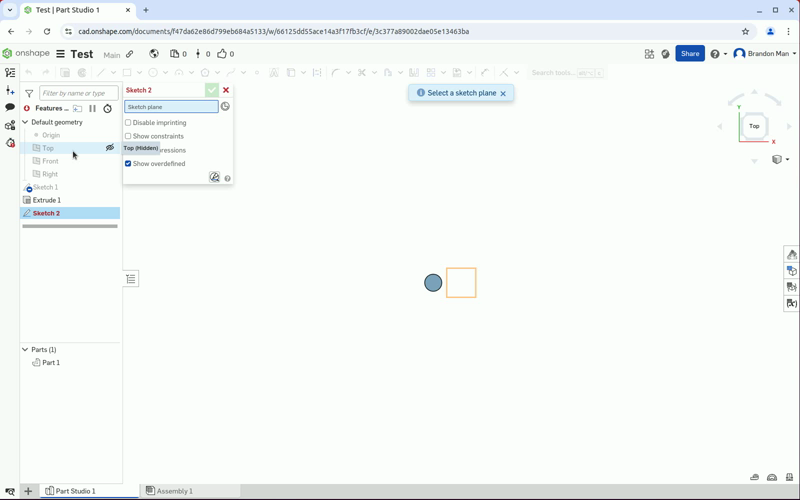
click(73, 150)
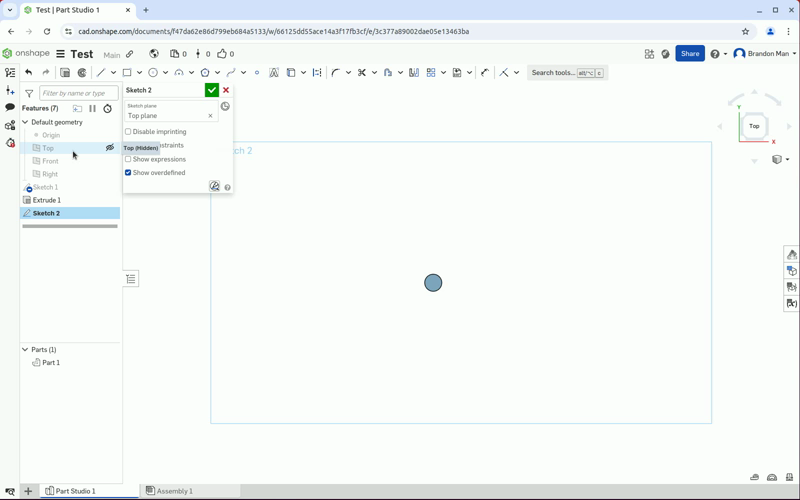
mouse_move(73, 352)
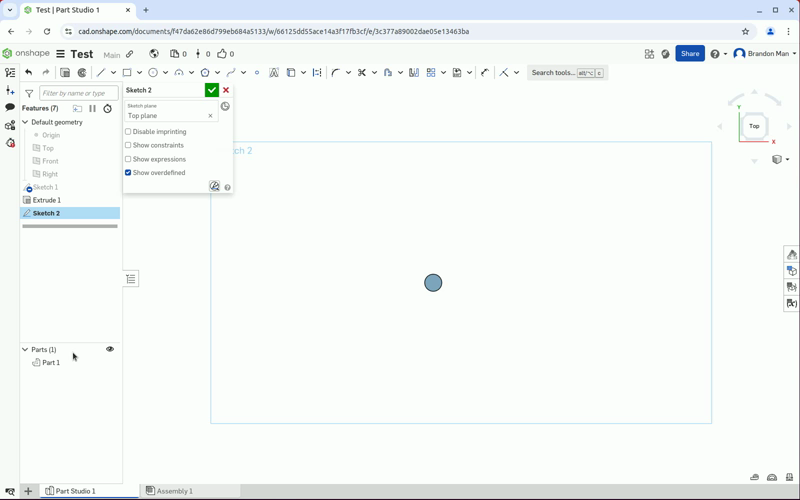
key(y)
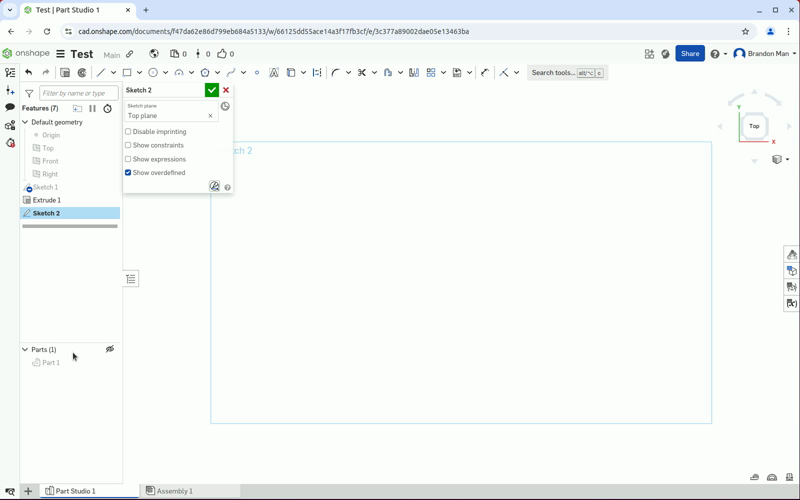
key(c)
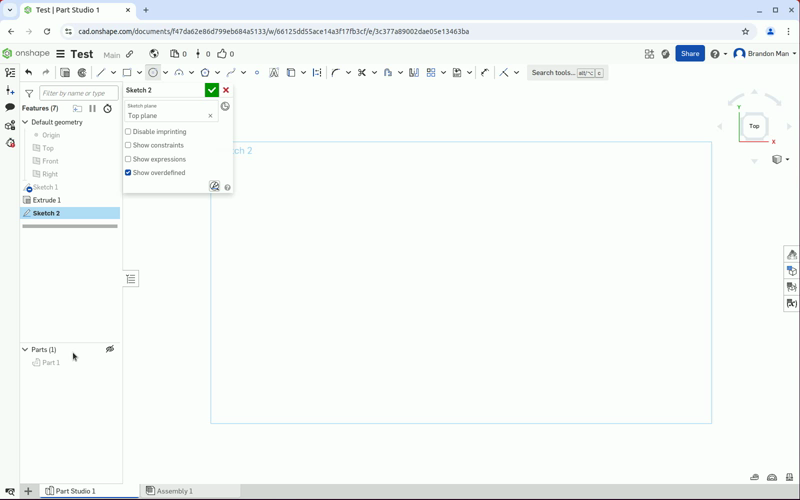
key_down(shift)
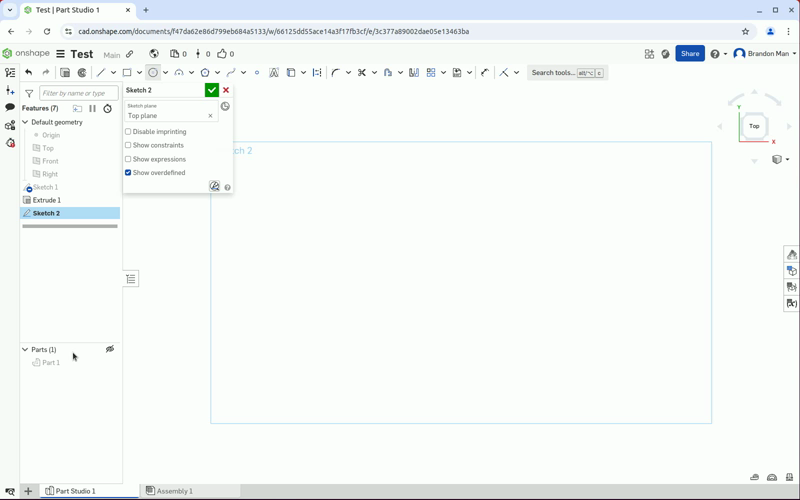
mouse_move(536, 282)
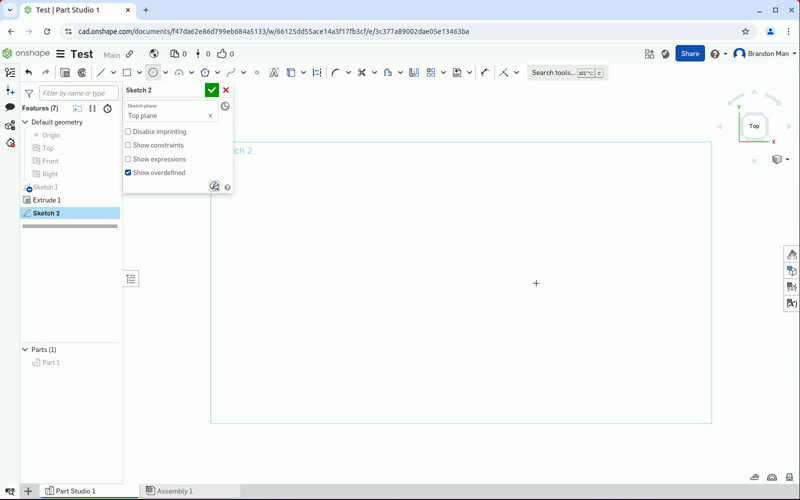
click(536, 282)
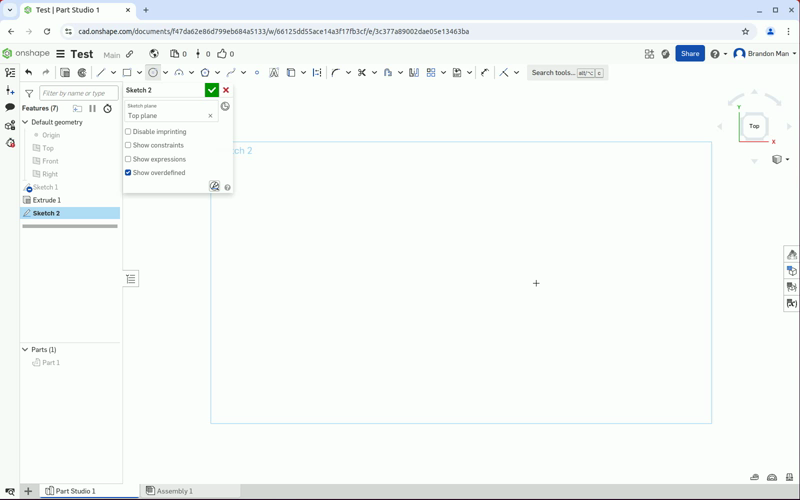
key_up(shift)
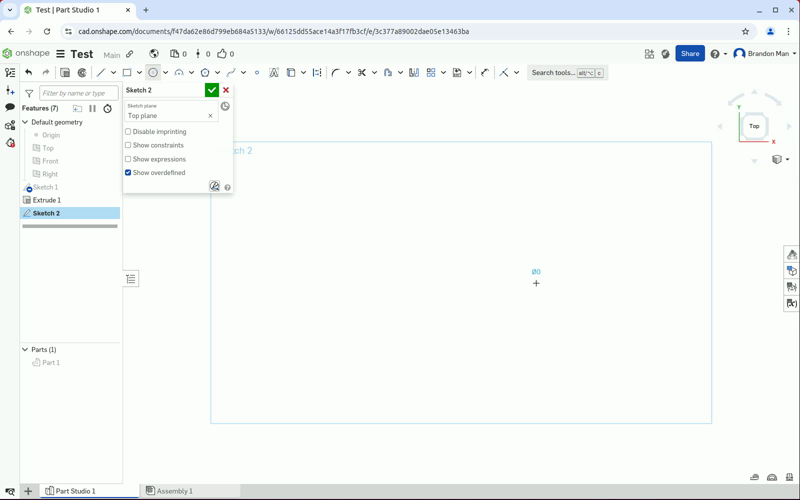
mouse_move(545, 282)
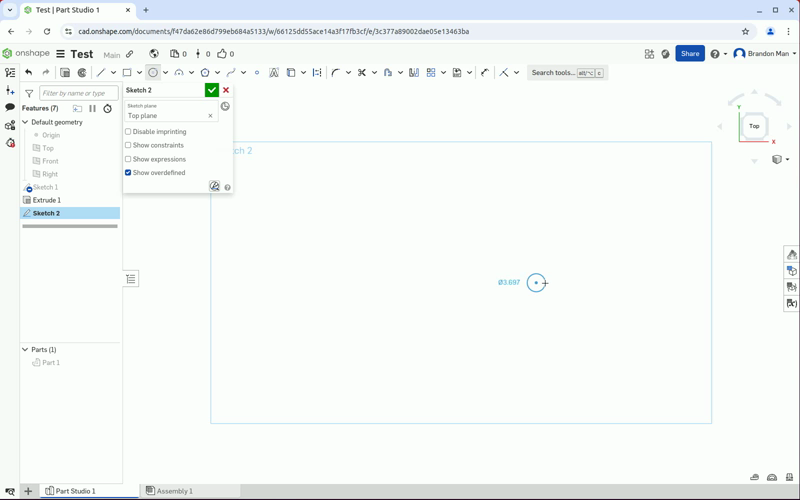
click(545, 282)
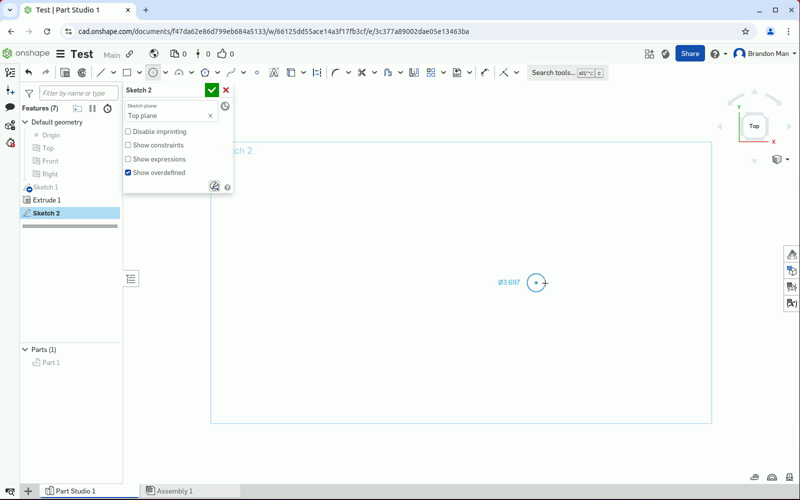
key(esc)
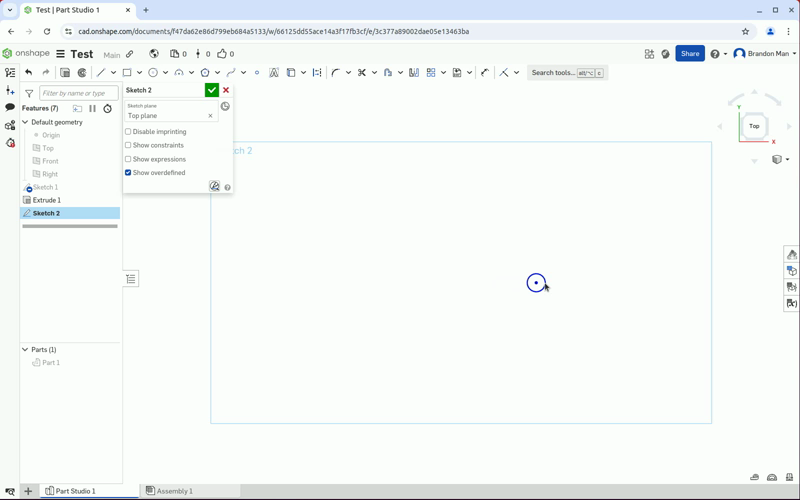
mouse_move(536, 282)
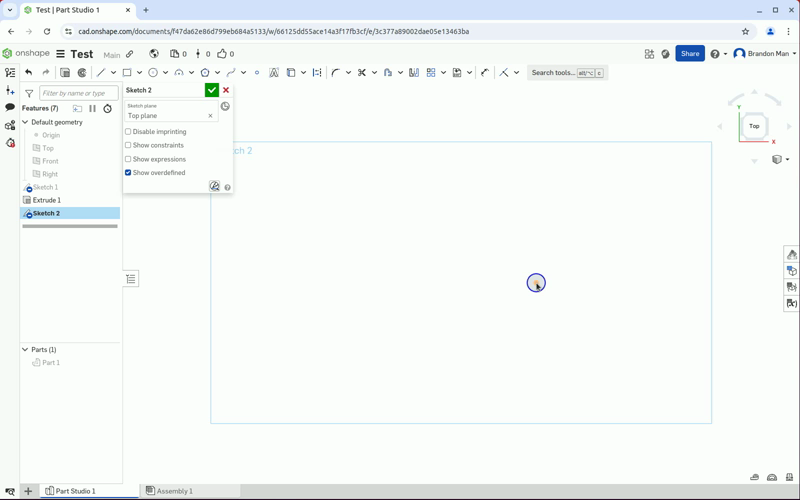
scroll(6)
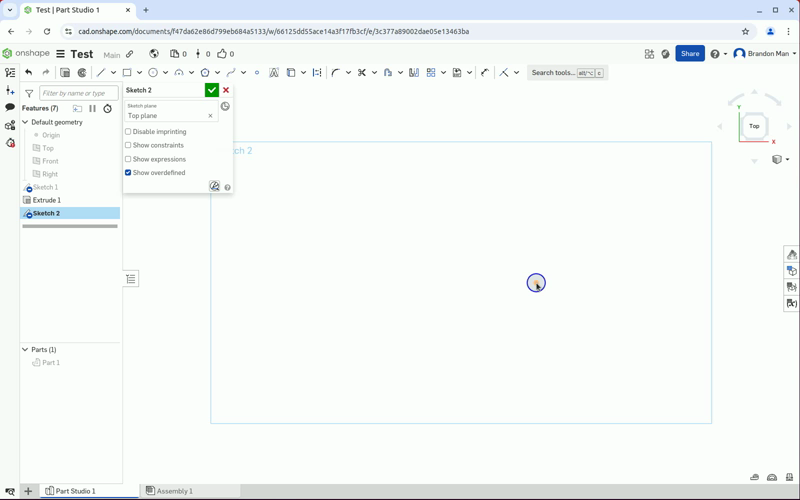
scroll(6)
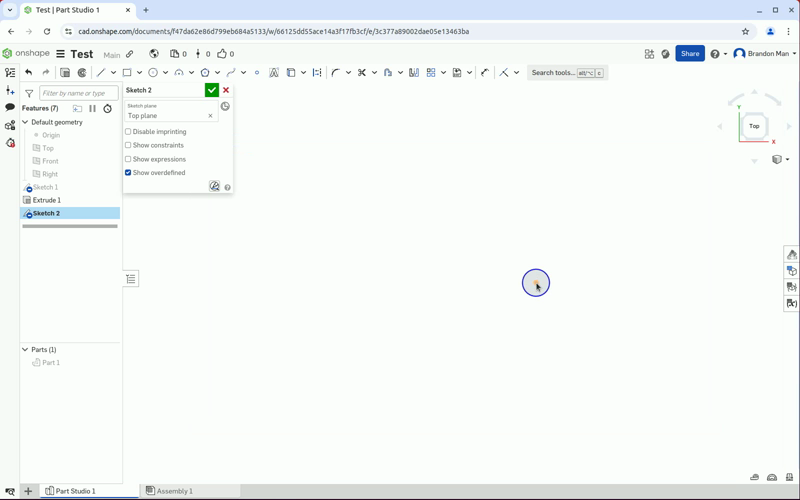
scroll(6)
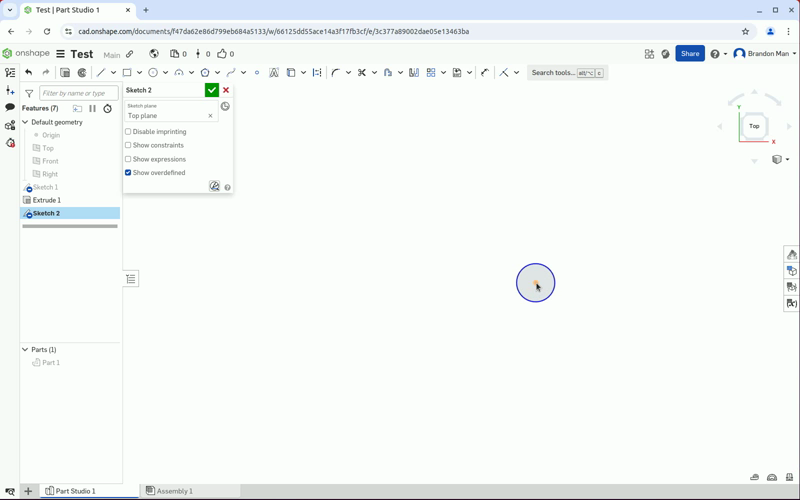
scroll(6)
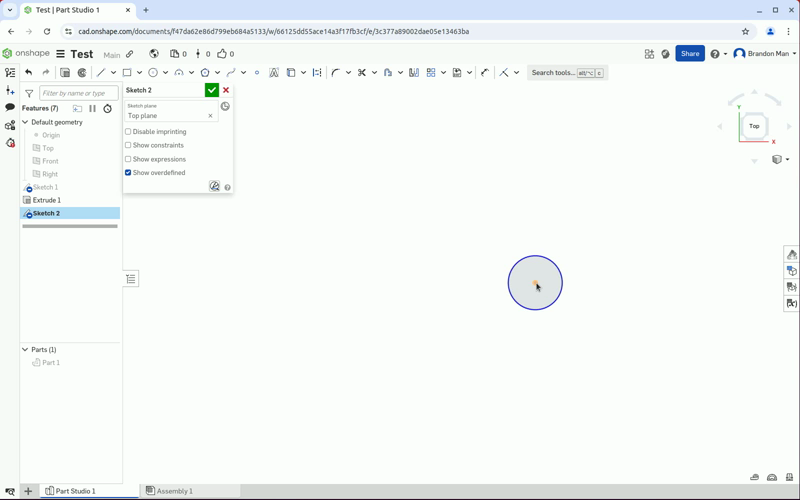
scroll(6)
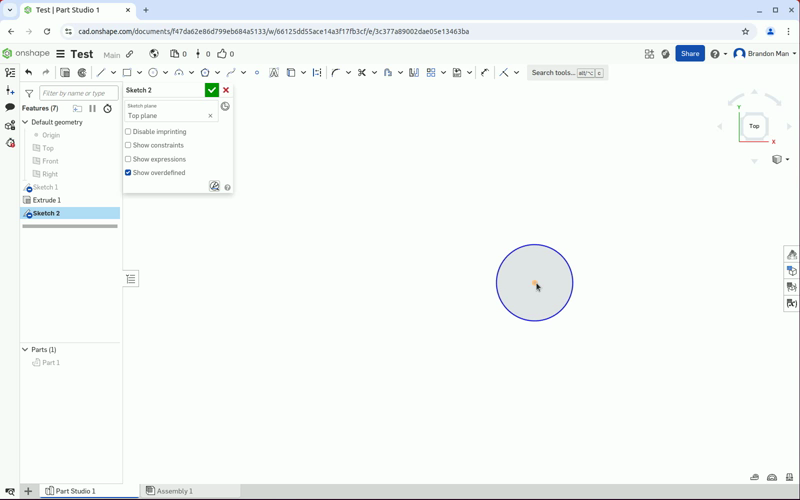
scroll(6)
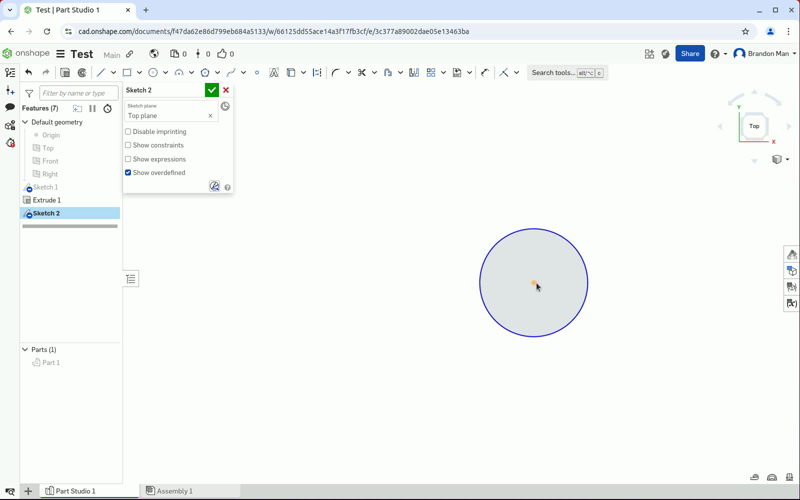
scroll(6)
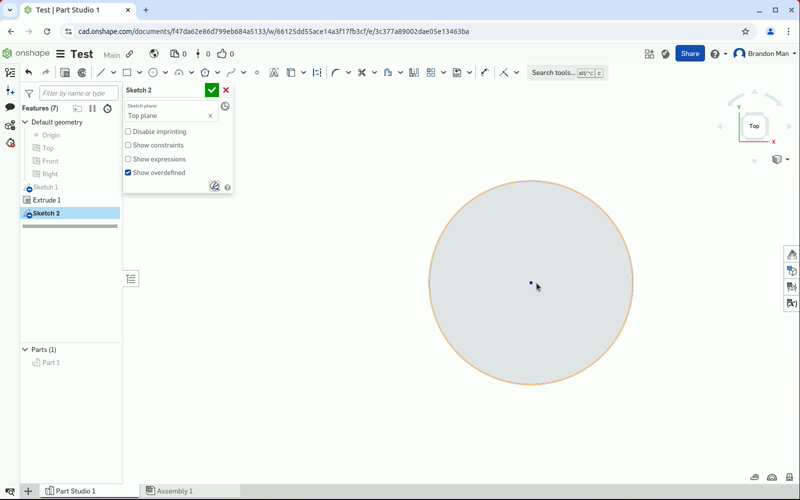
click(536, 282)
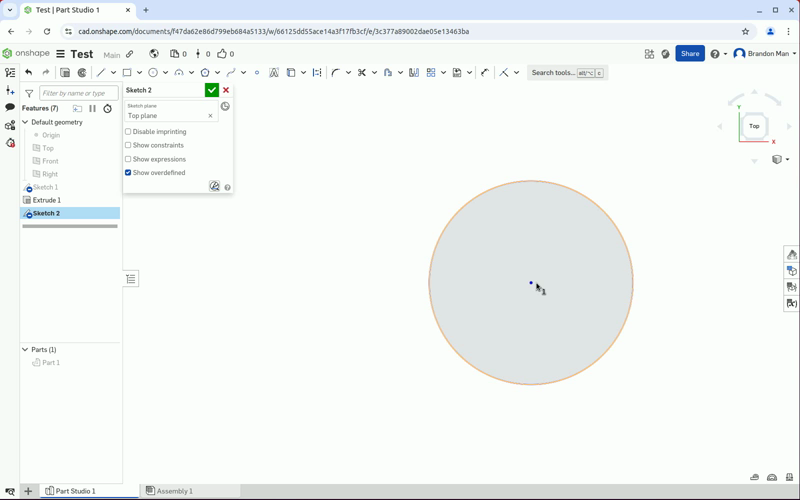
scroll(-6)
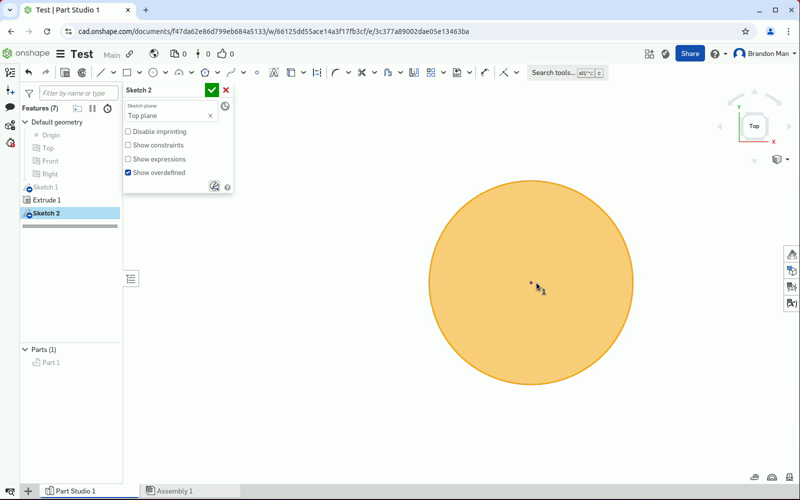
scroll(-6)
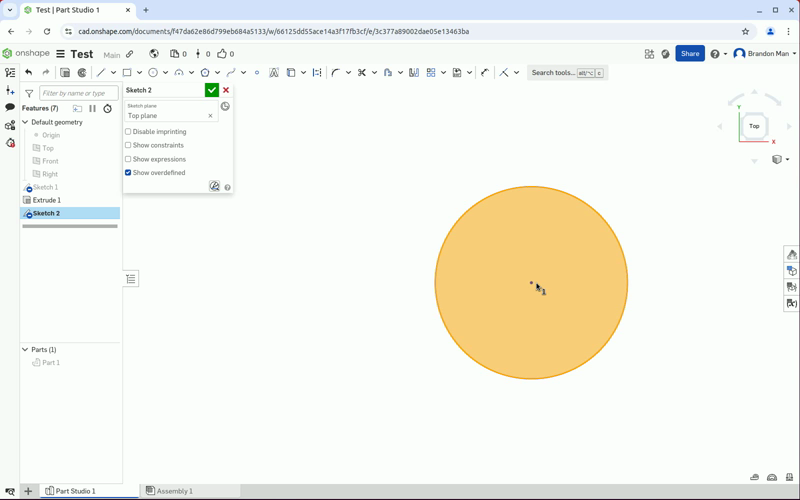
scroll(-6)
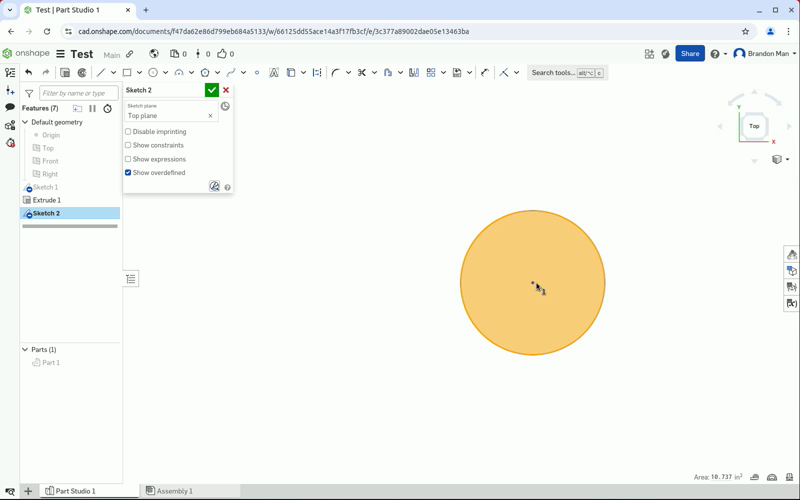
scroll(-6)
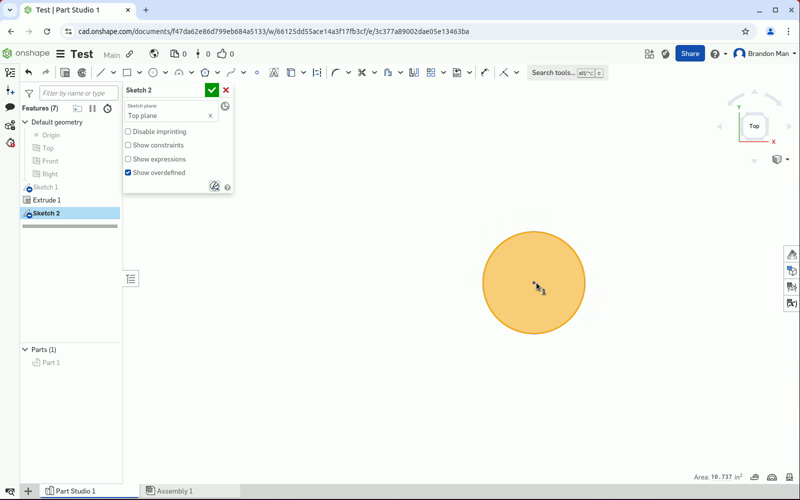
scroll(-6)
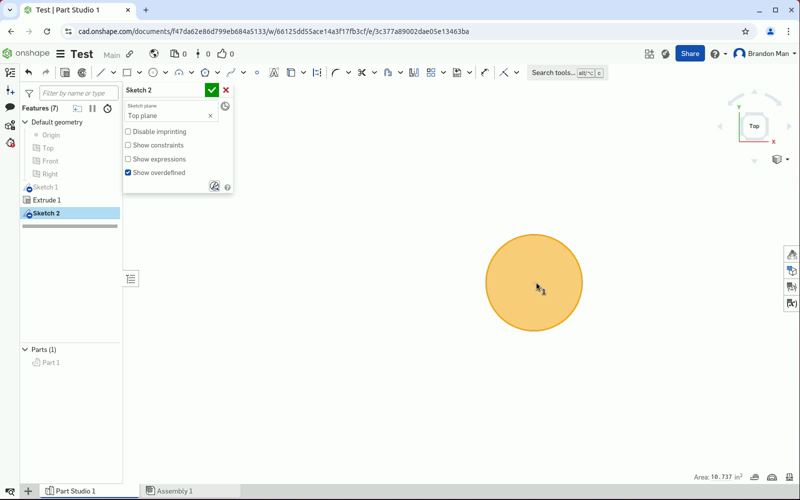
scroll(-6)
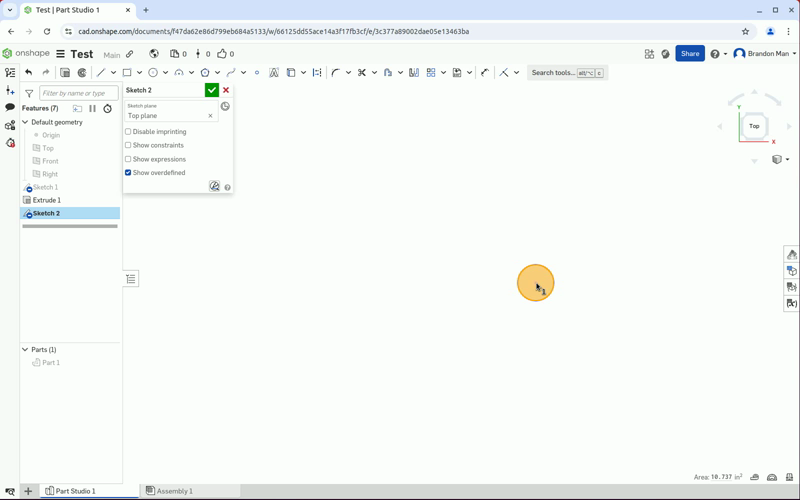
scroll(-6)
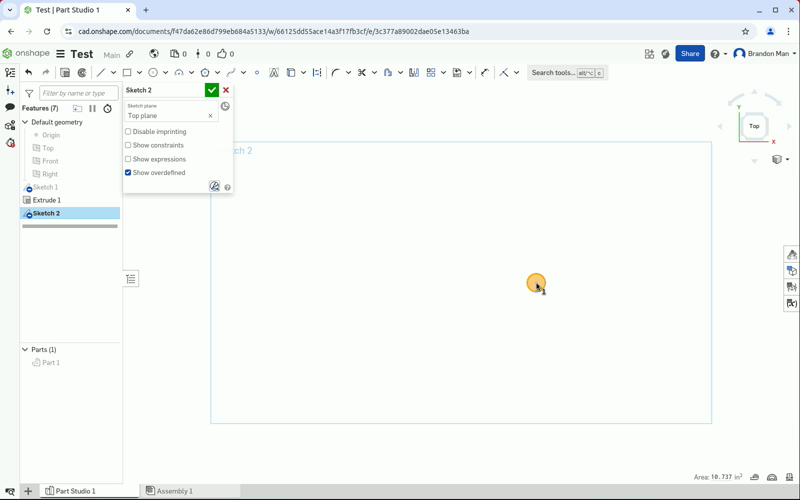
mouse_move(73, 352)
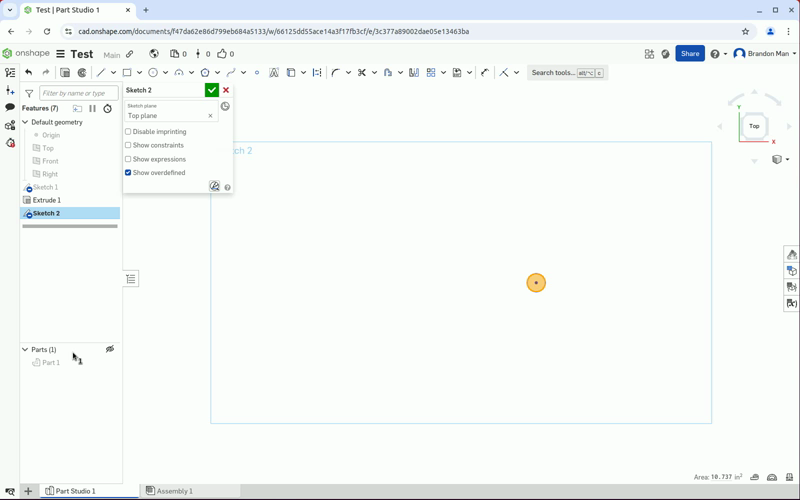
key(shift+y)
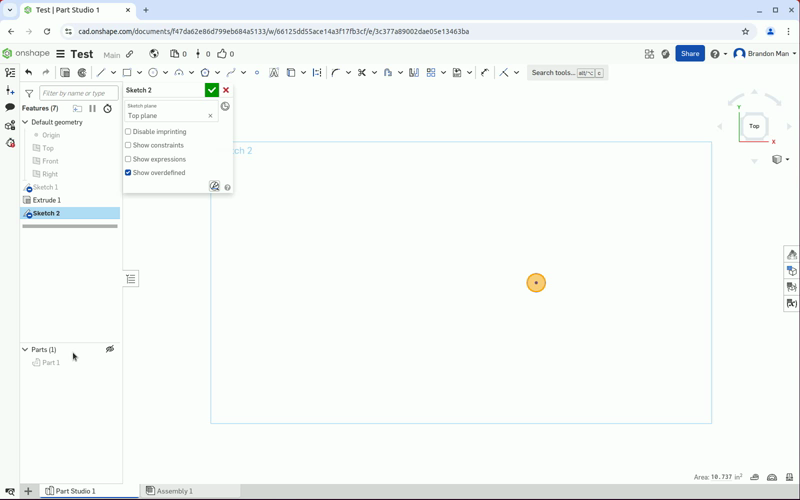
key(shift+e)
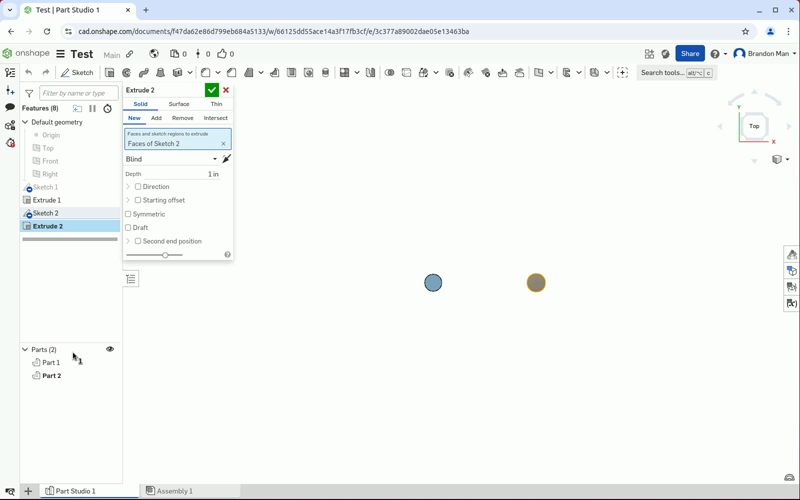
mouse_move(143, 106)
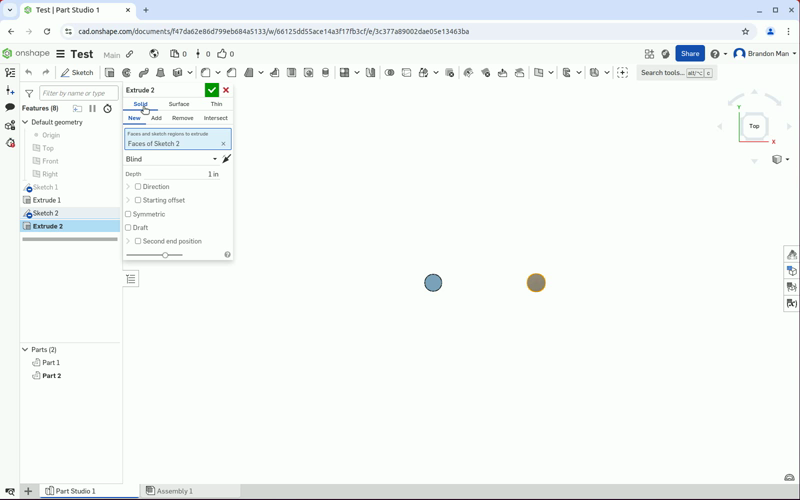
click(143, 106)
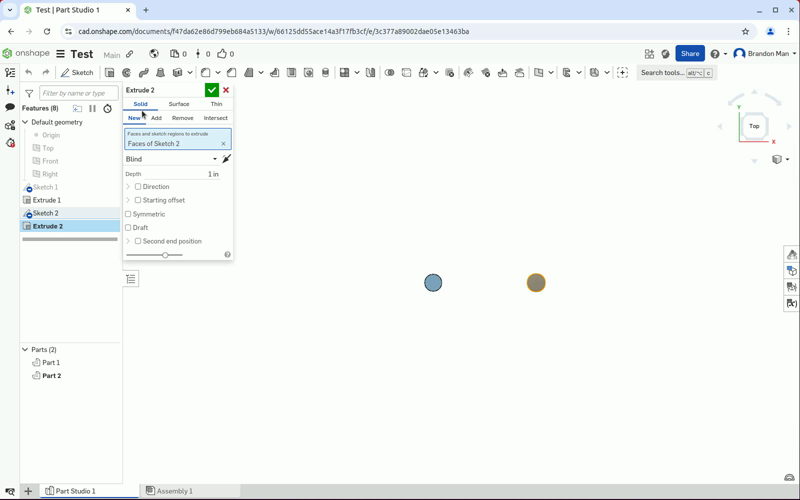
mouse_move(137, 120)
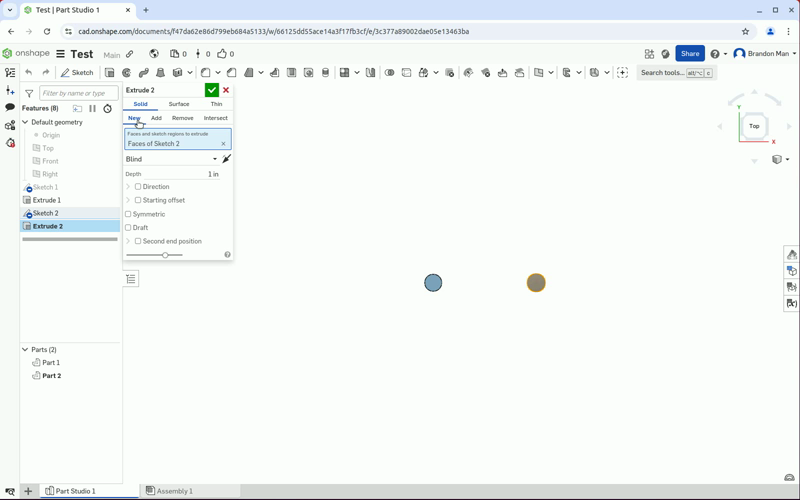
click(137, 120)
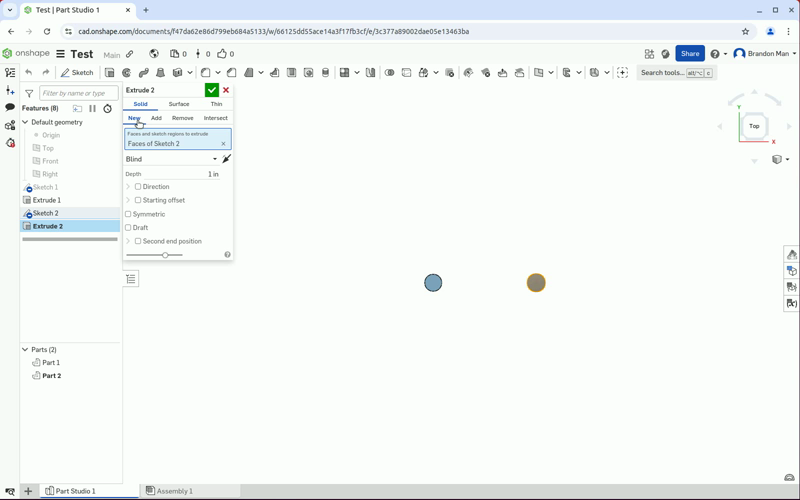
key(tab, 4)
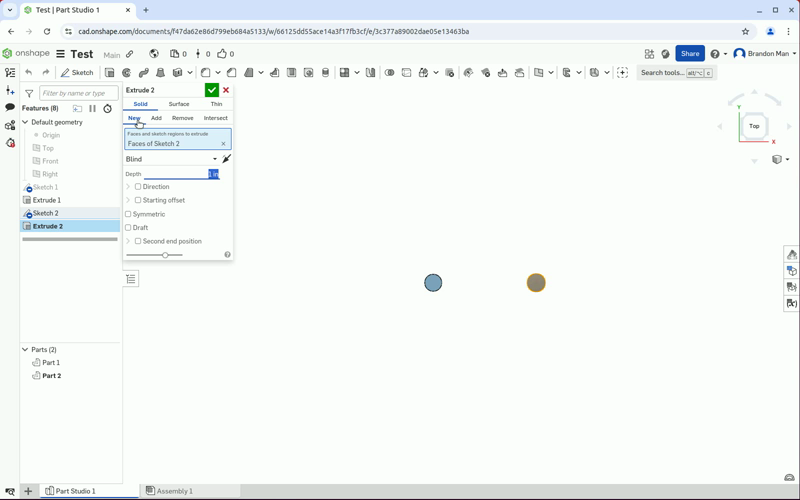
text(12.998)
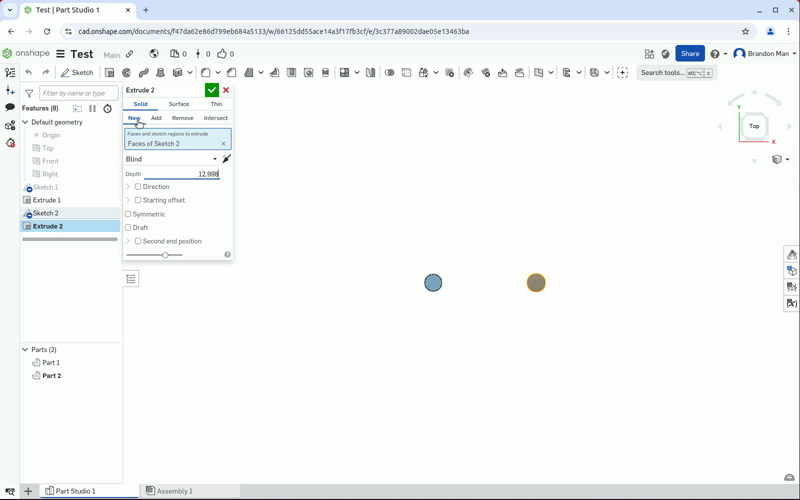
key(enter)
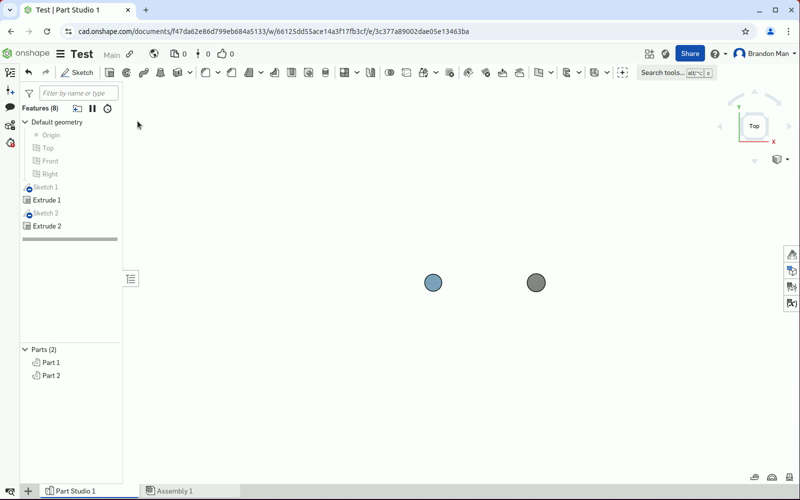
key(shift+h)
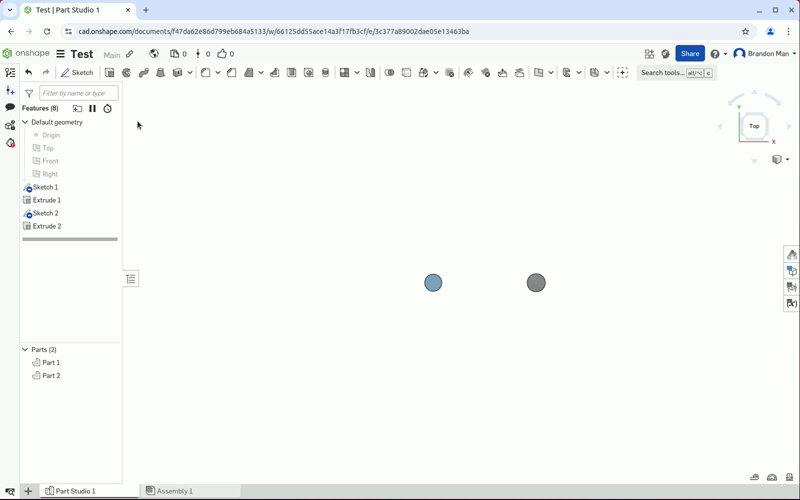
key(shift+h)
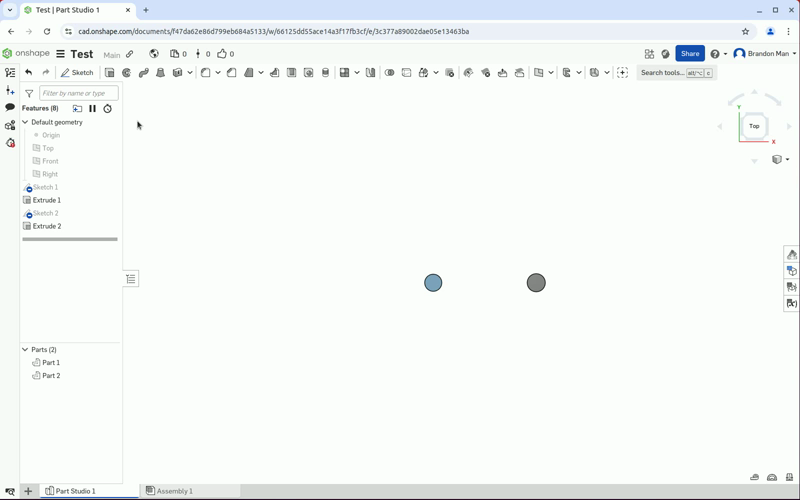
mouse_move(73, 189)
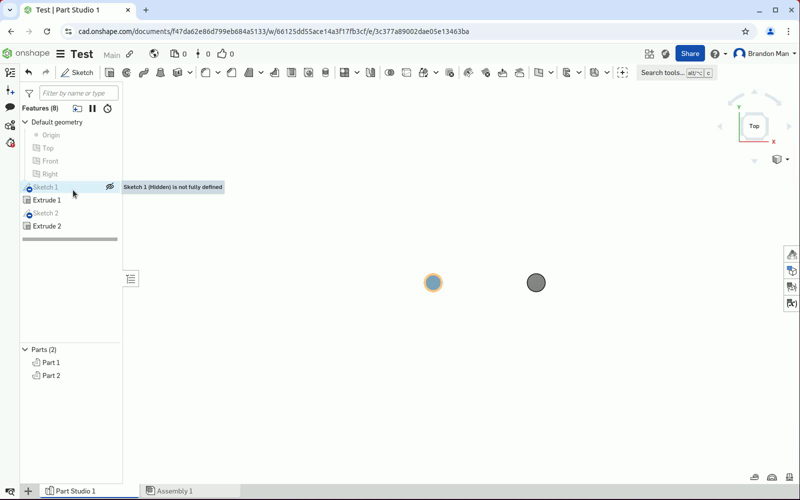
click(73, 189)
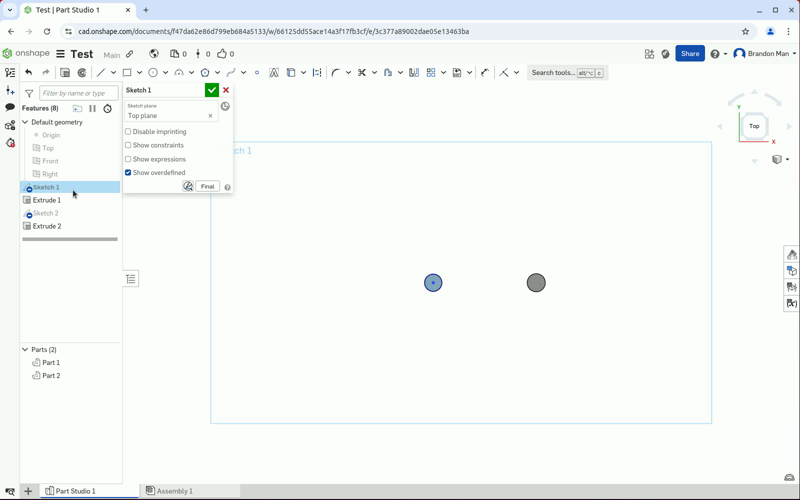
mouse_move(229, 92)
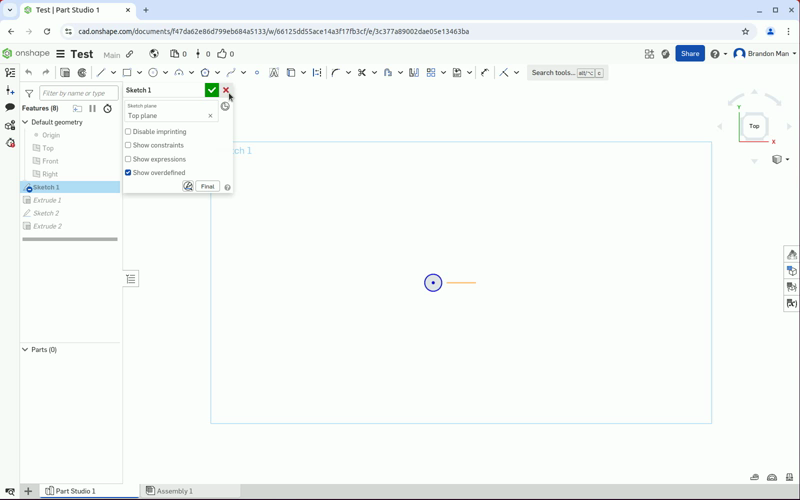
click(229, 92)
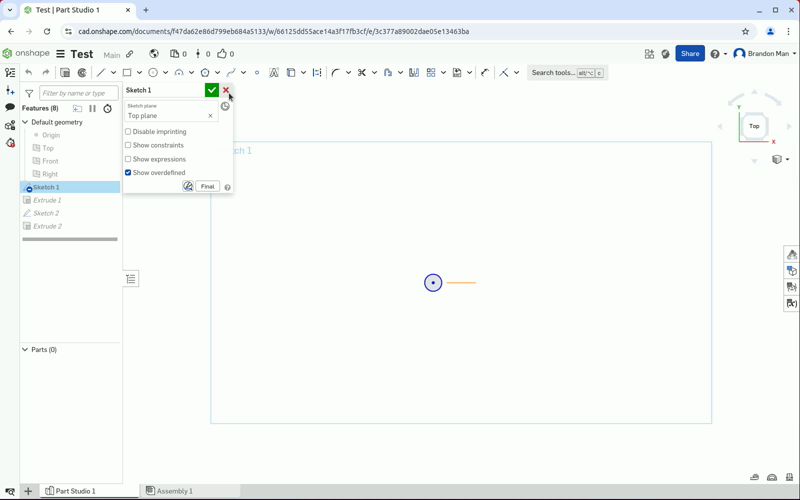
key(shift+s)
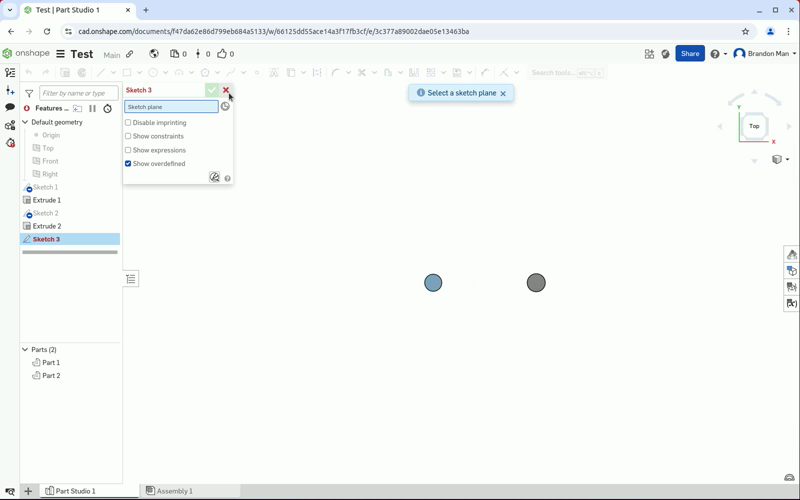
mouse_move(73, 150)
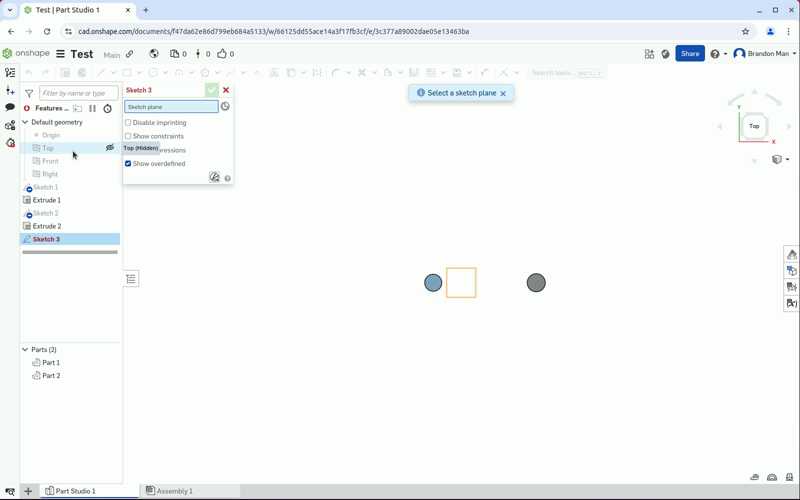
click(73, 150)
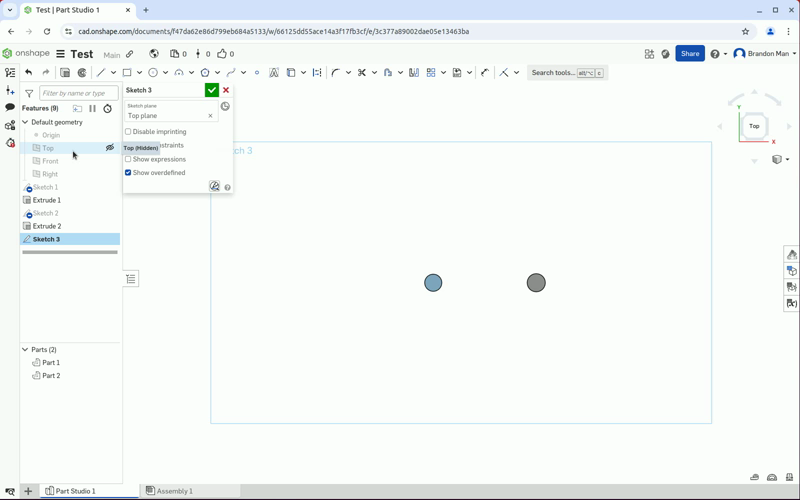
mouse_move(73, 352)
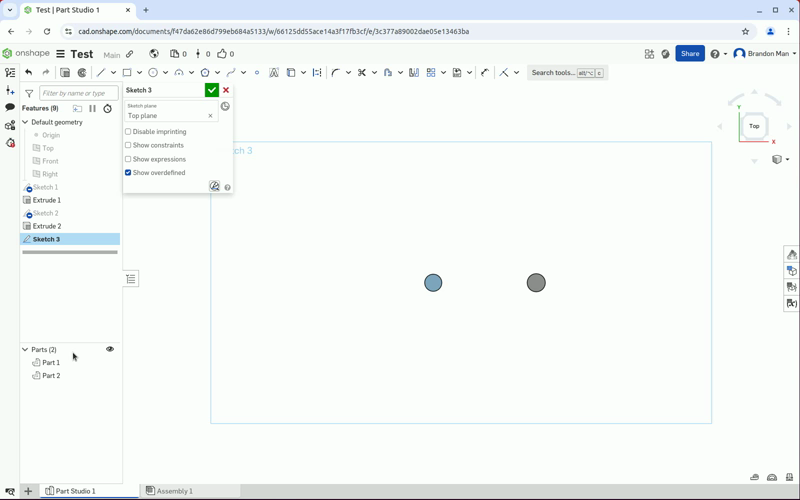
key(y)
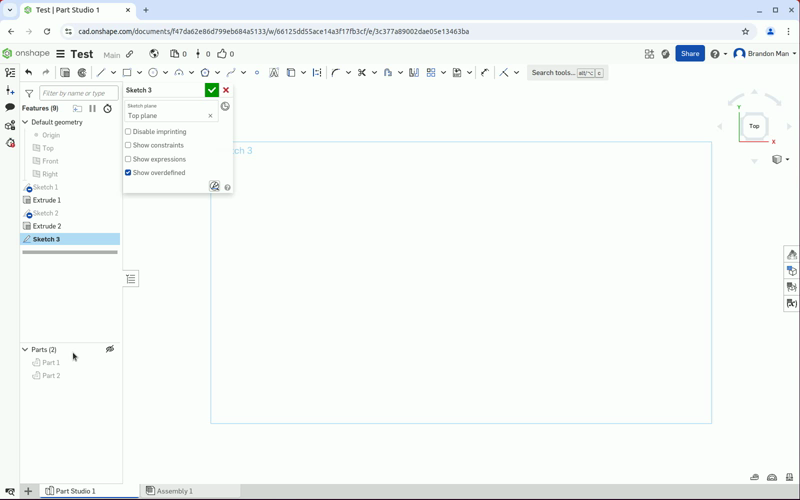
key(l)
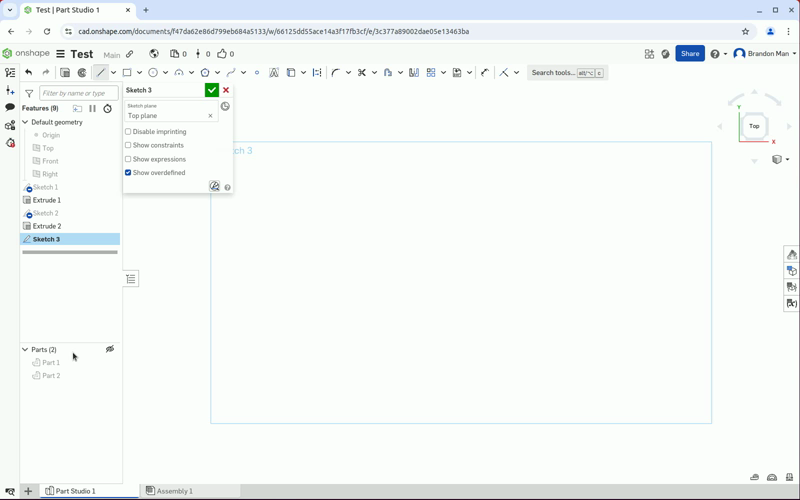
key_down(shift)
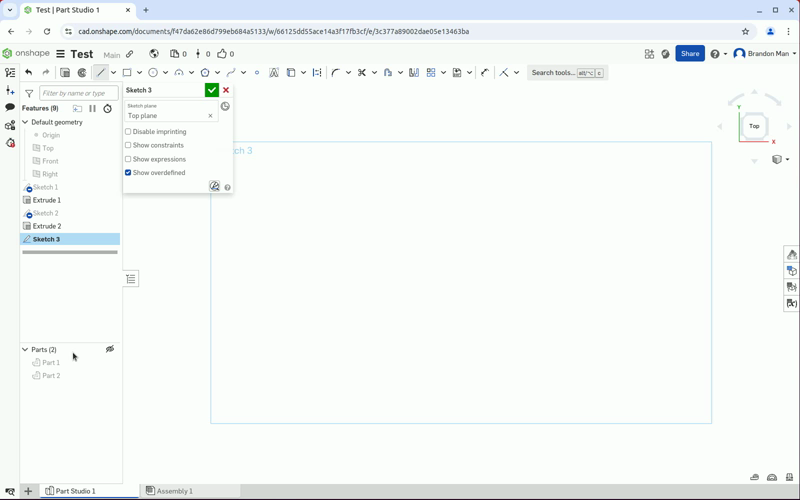
mouse_move(401, 316)
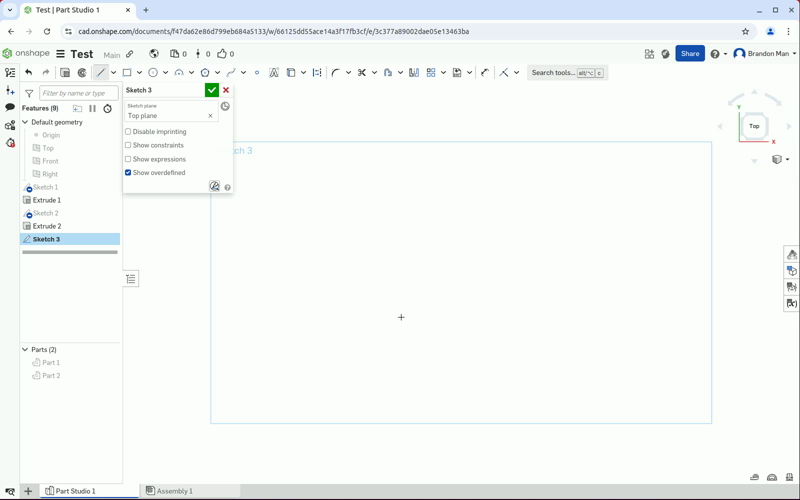
click(401, 316)
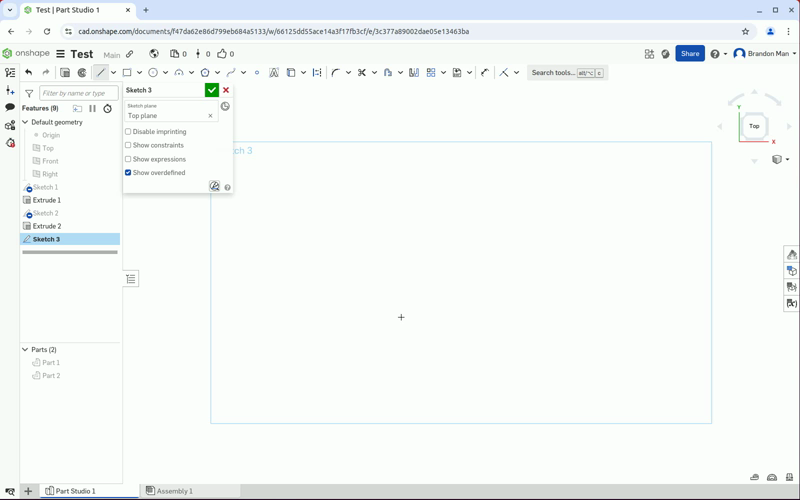
key_up(shift)
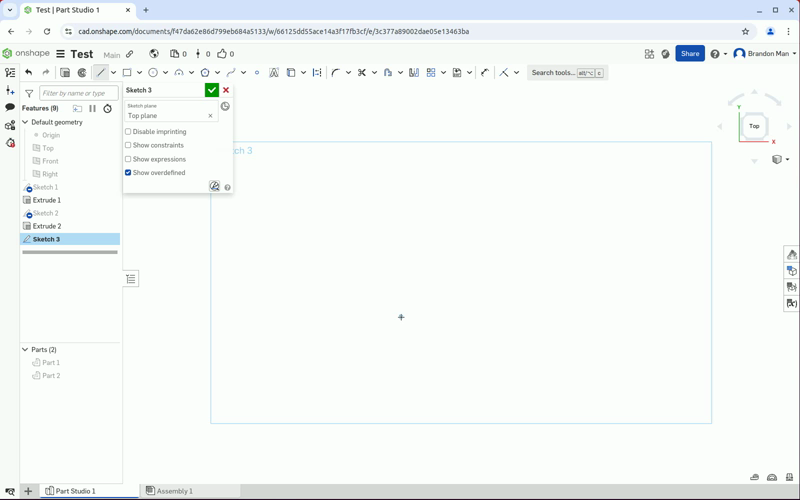
key_down(shift)
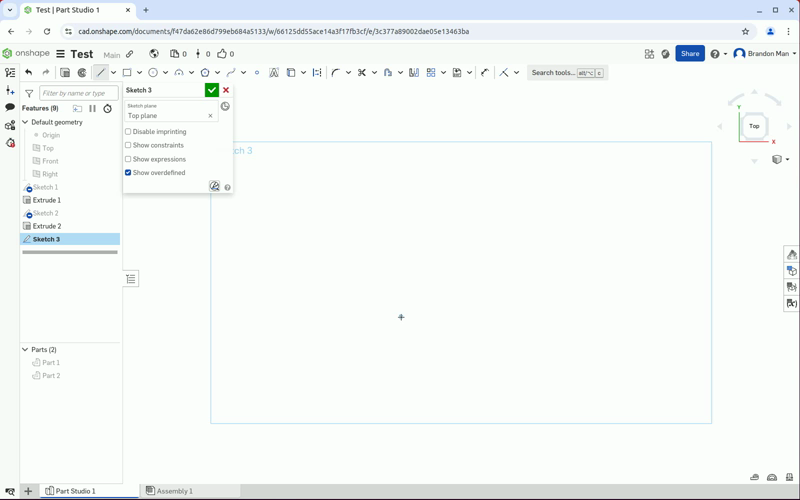
mouse_move(572, 316)
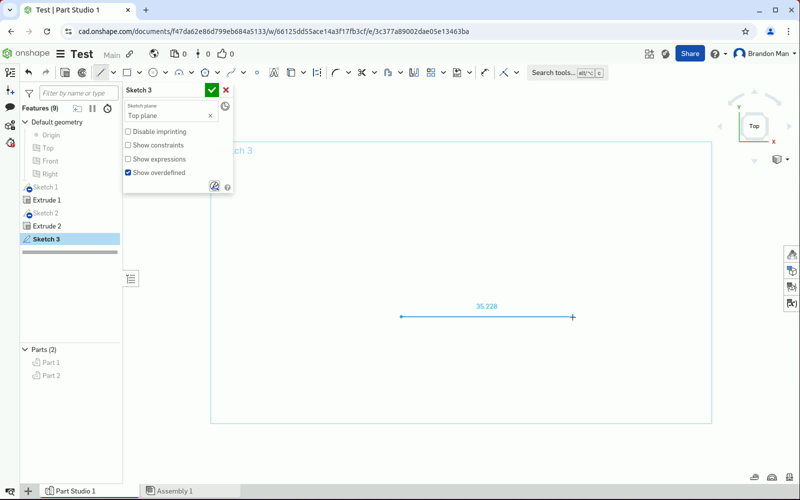
click(572, 316)
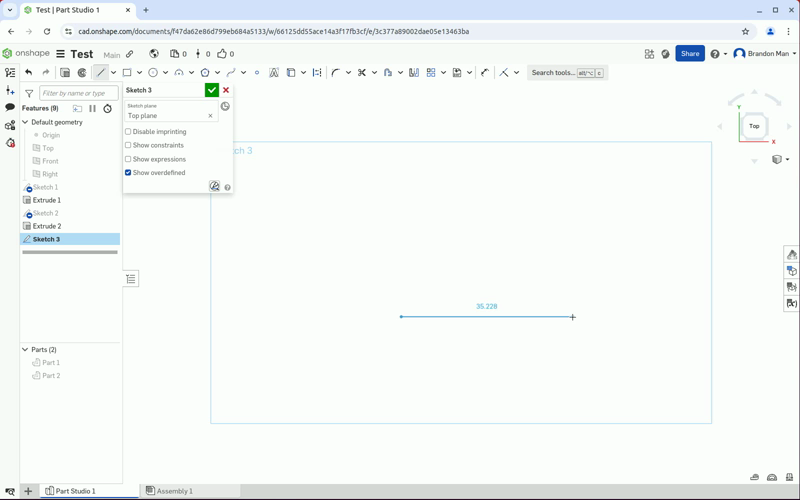
key_up(shift)
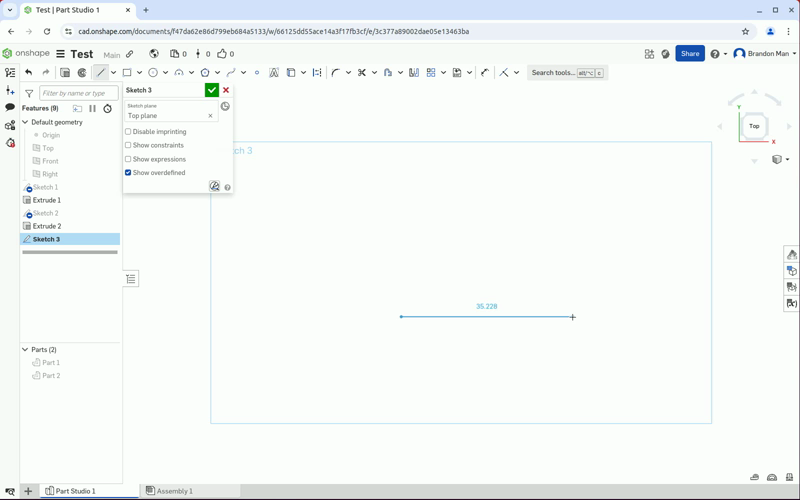
key_down(shift)
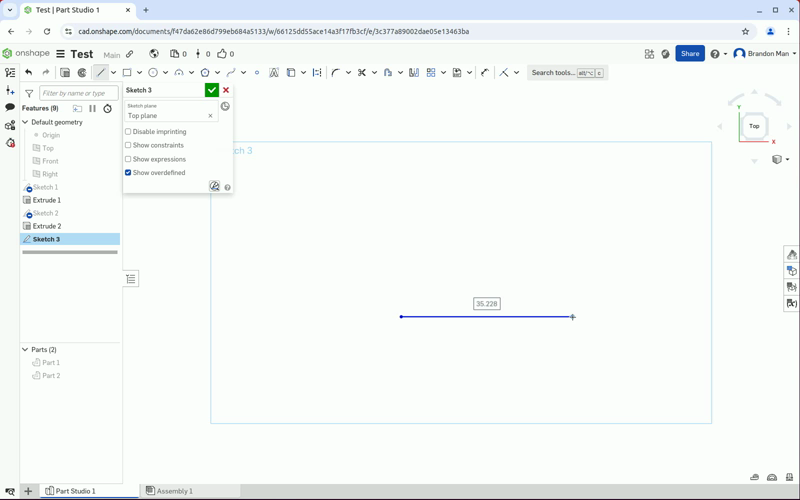
mouse_move(572, 239)
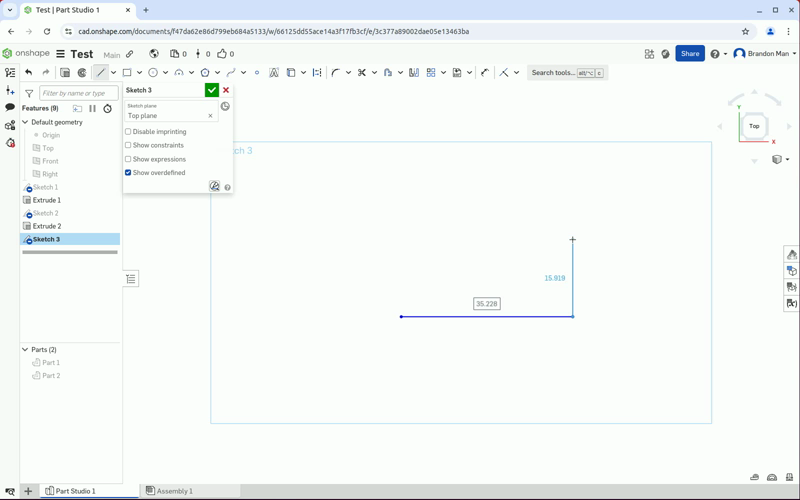
click(572, 239)
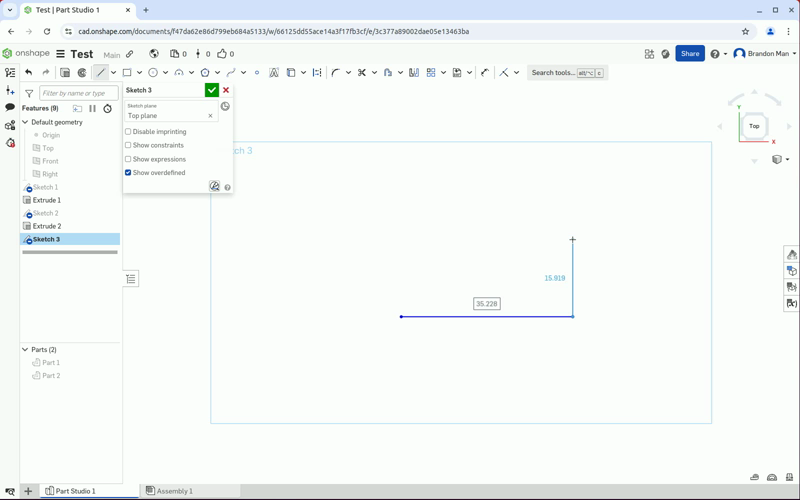
key_up(shift)
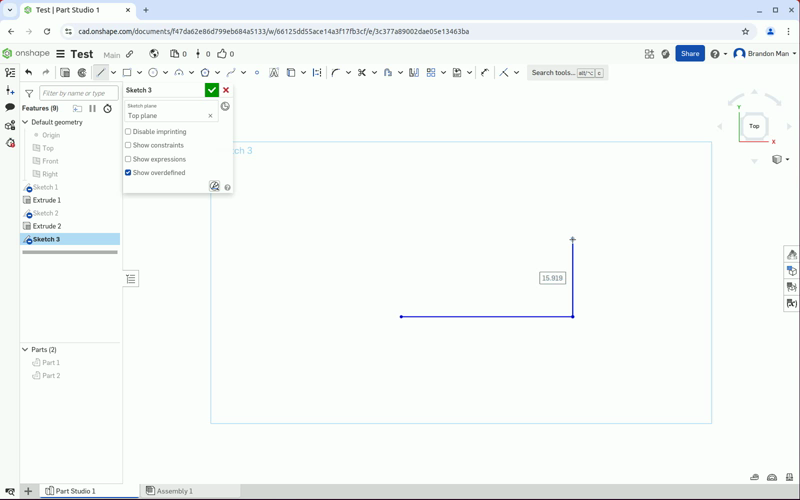
key_down(shift)
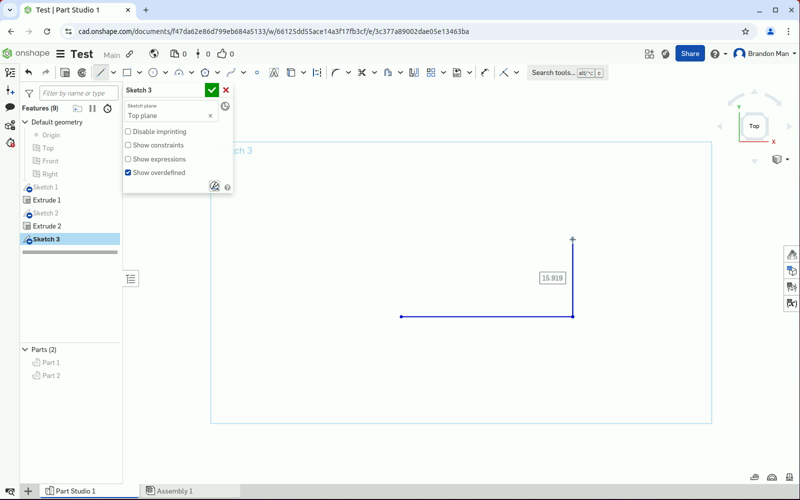
mouse_move(401, 239)
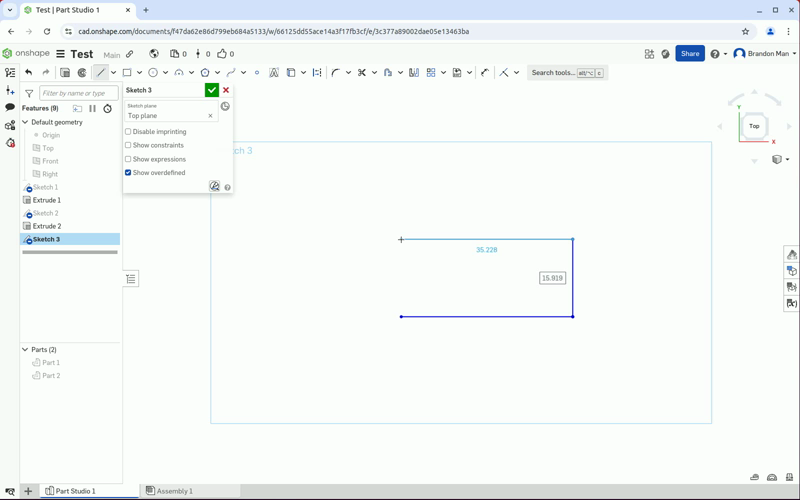
click(401, 239)
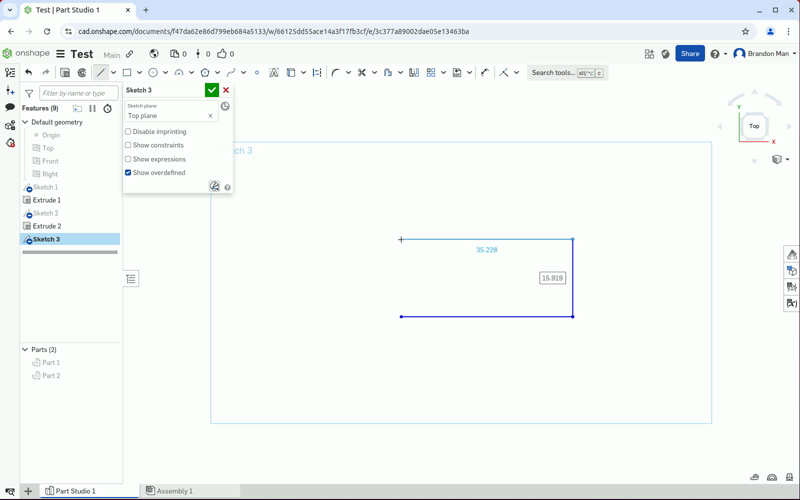
key_up(shift)
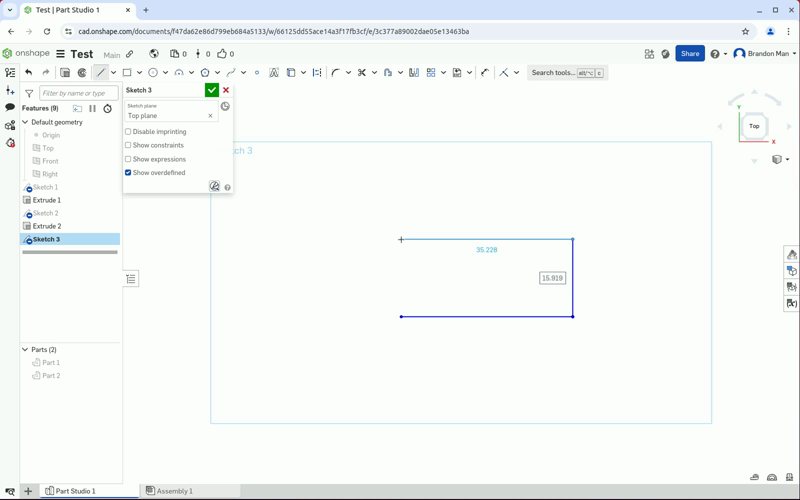
key_down(shift)
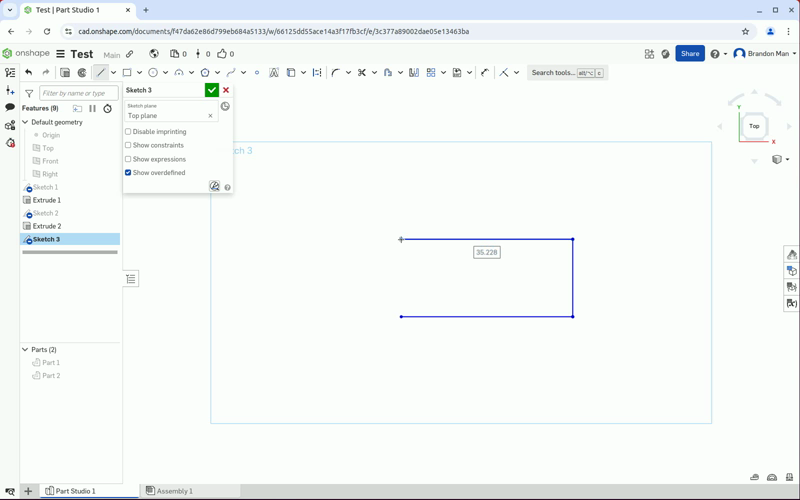
mouse_move(401, 316)
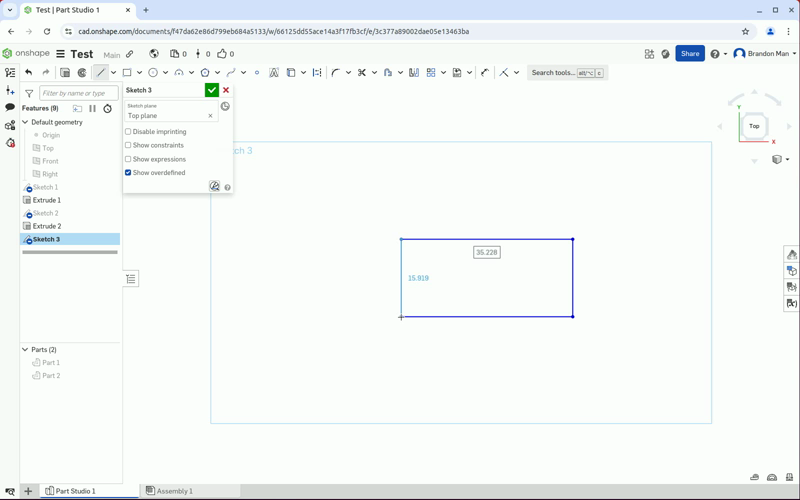
key_up(shift)
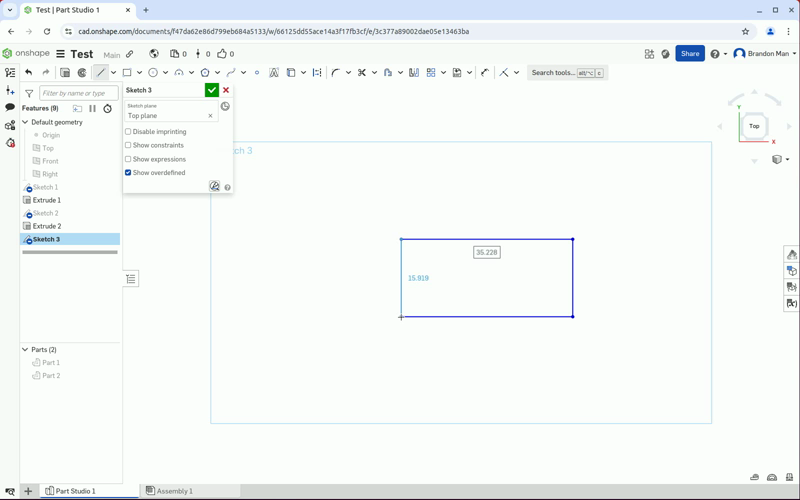
click(401, 316)
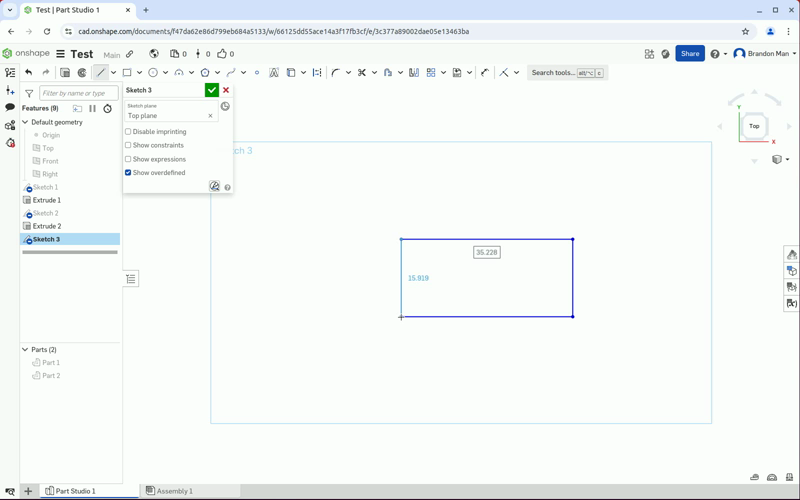
key(esc)
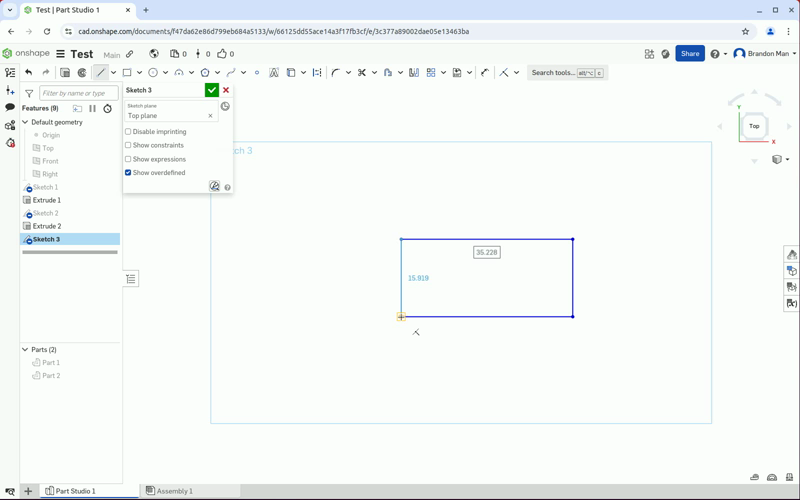
key(c)
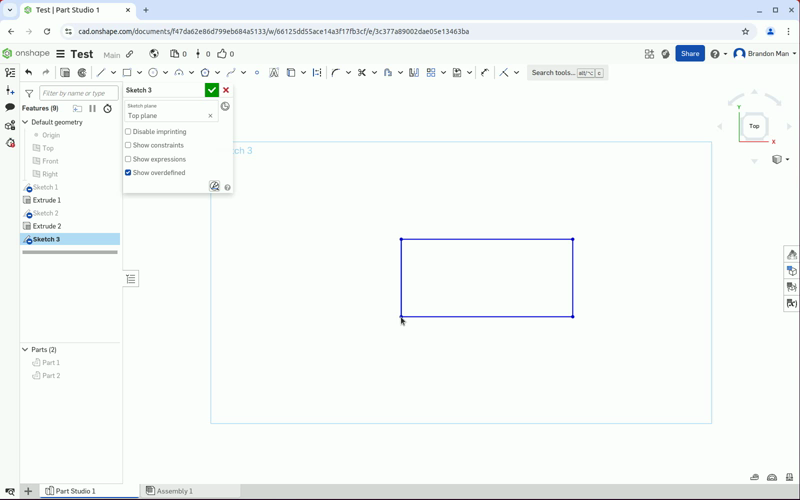
key_down(shift)
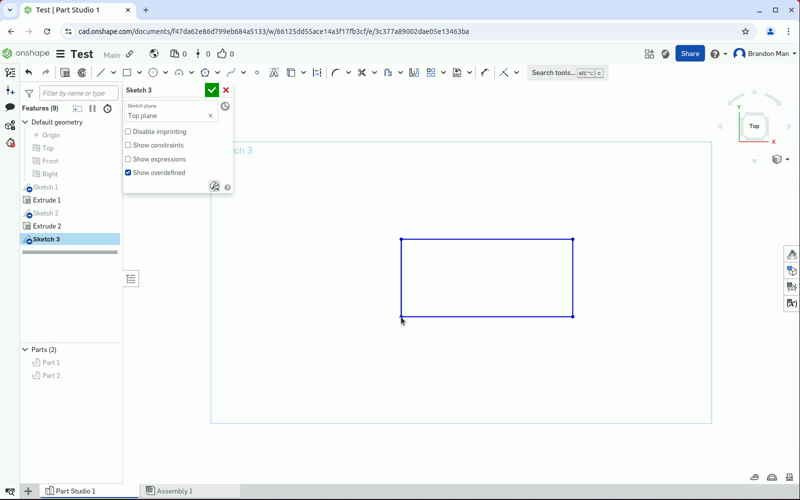
mouse_move(431, 282)
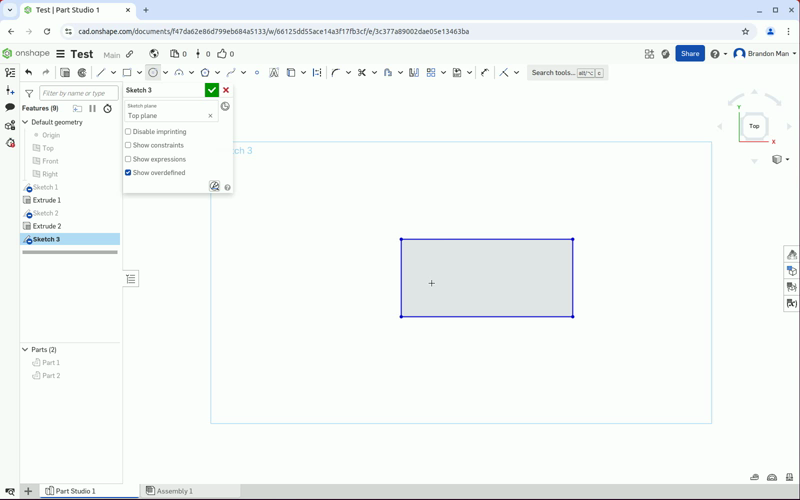
click(431, 282)
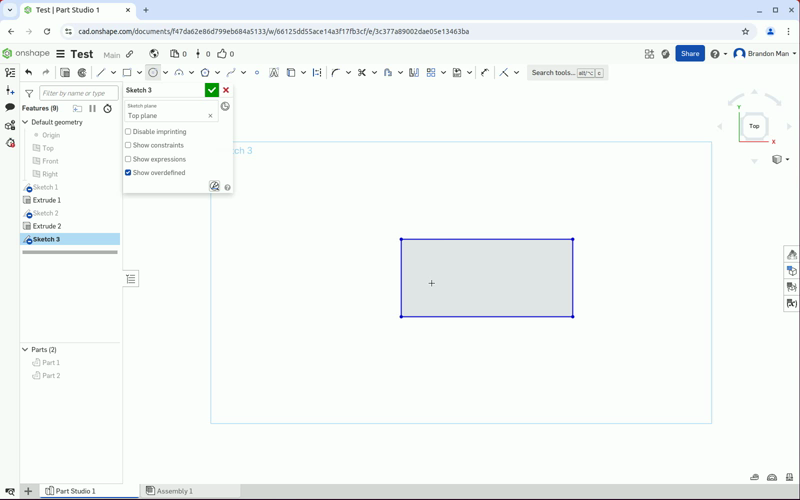
key_up(shift)
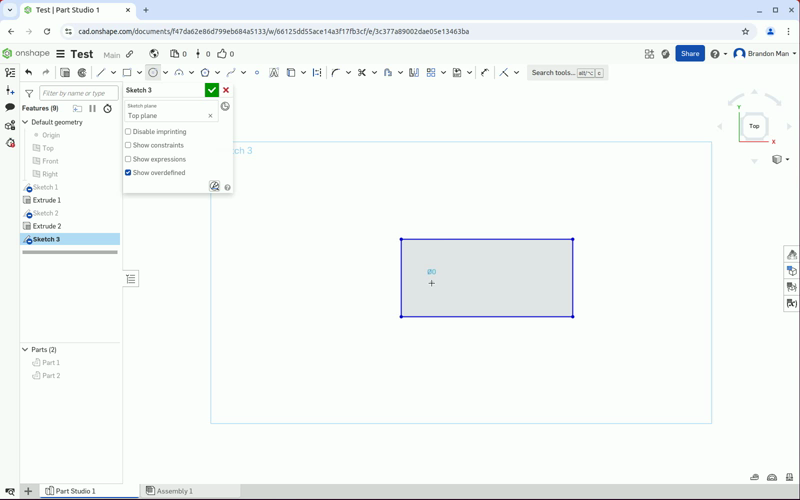
mouse_move(438, 282)
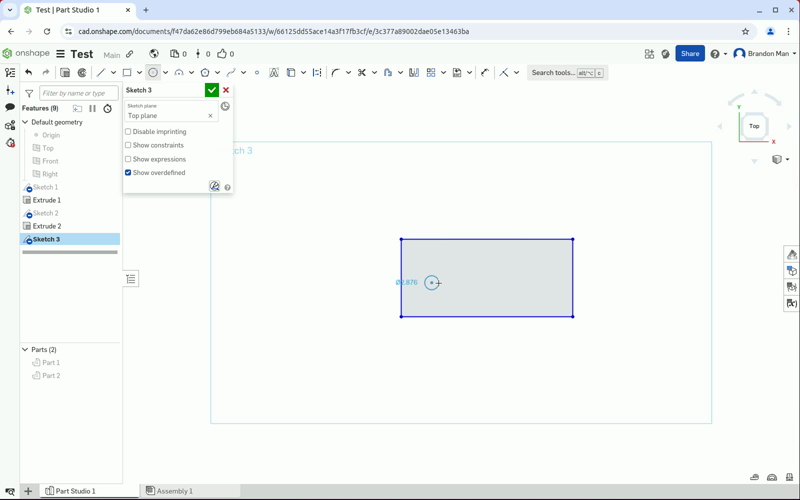
click(438, 282)
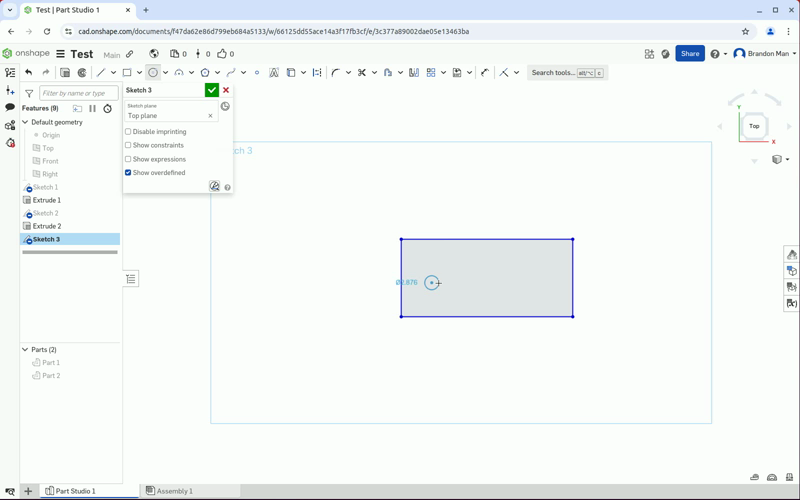
key(esc)
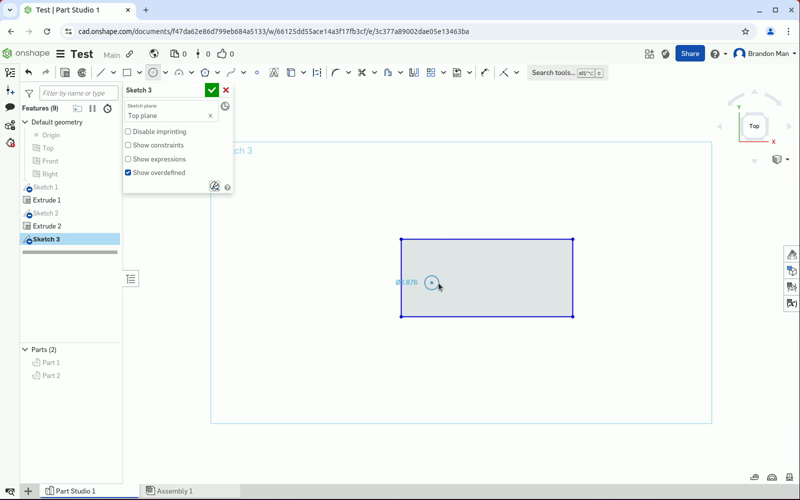
key(c)
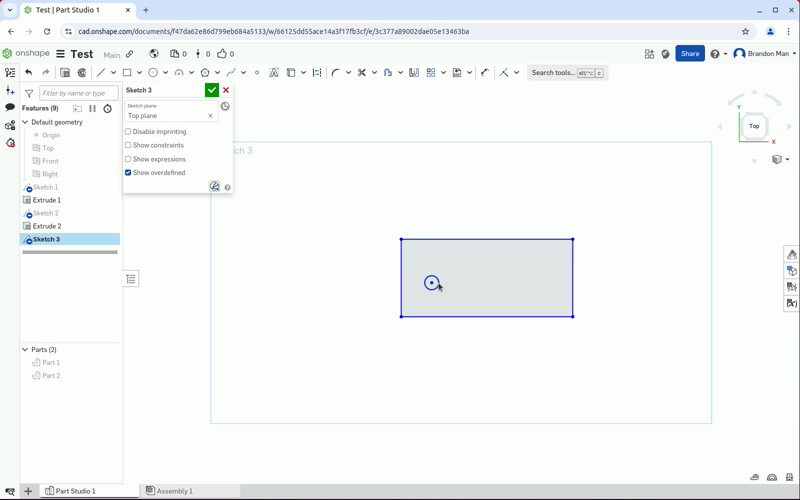
key_down(shift)
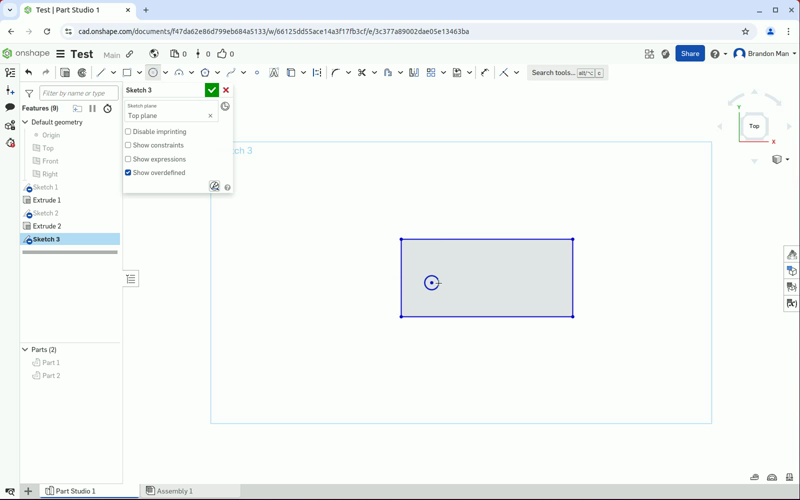
mouse_move(534, 282)
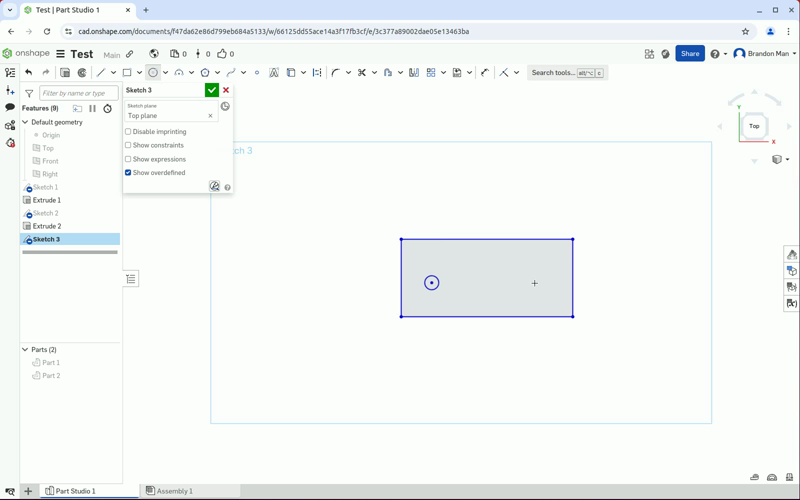
click(534, 282)
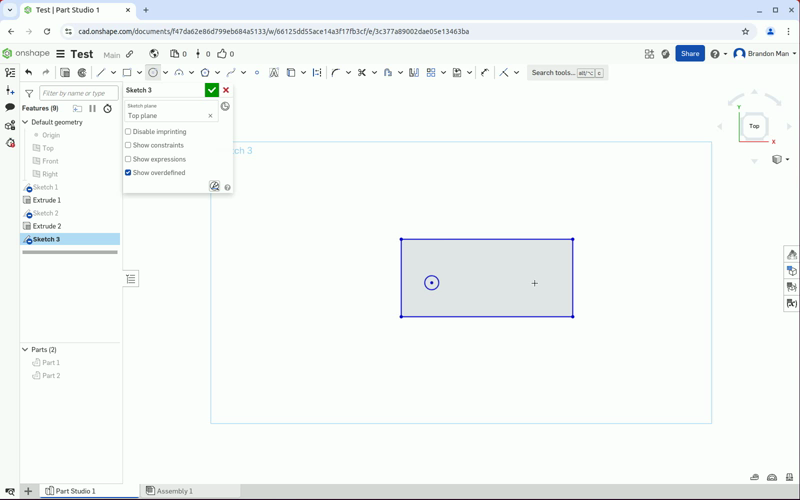
key_up(shift)
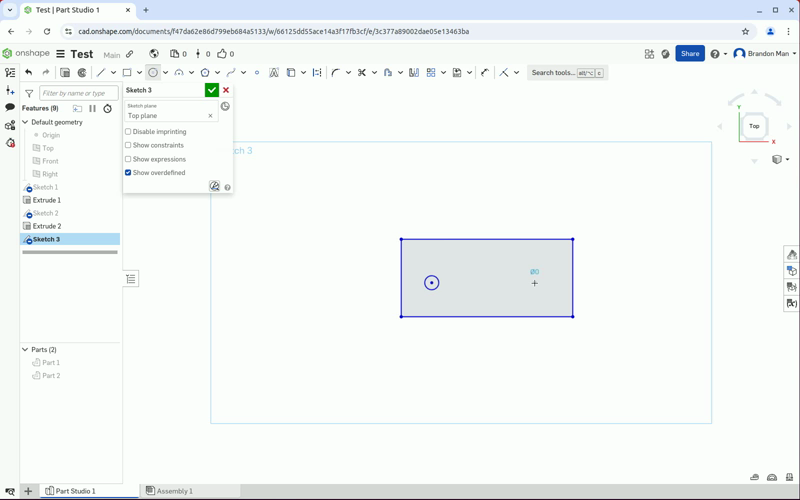
mouse_move(542, 282)
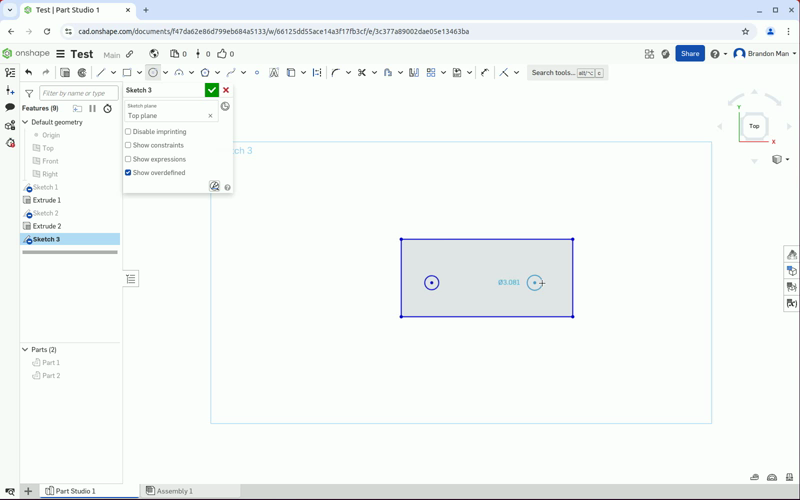
click(542, 282)
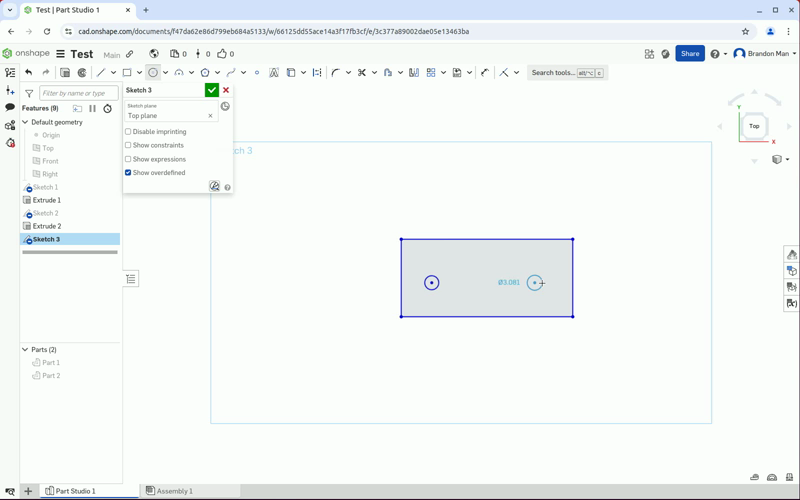
key(esc)
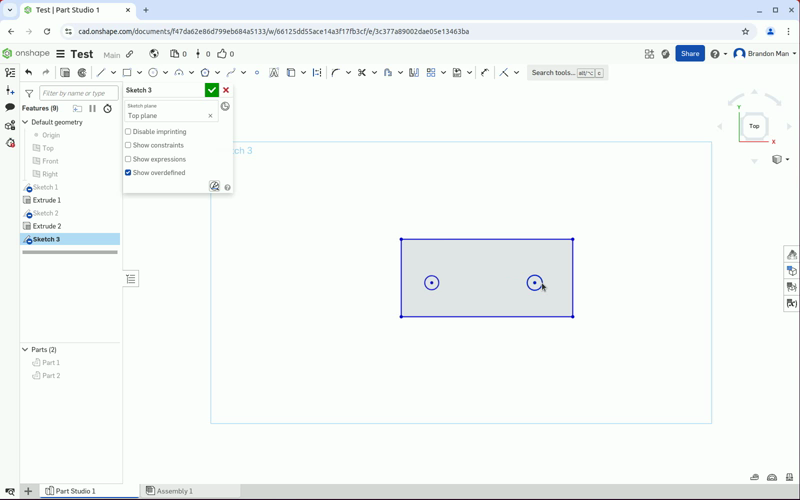
mouse_move(481, 291)
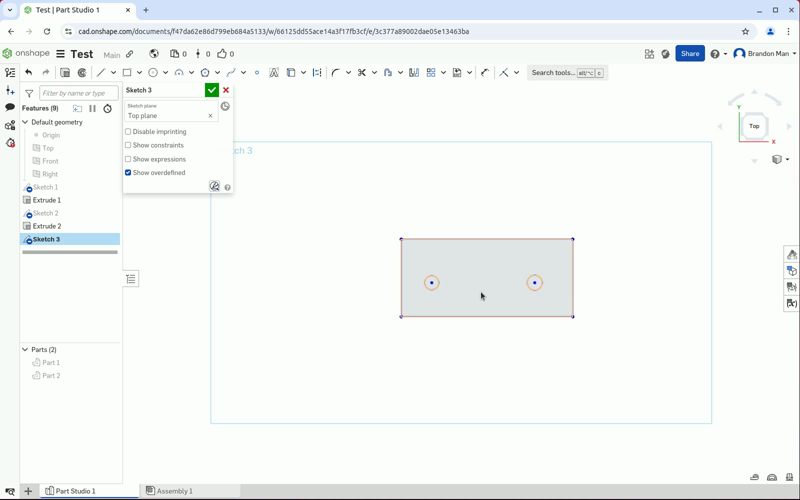
click(481, 291)
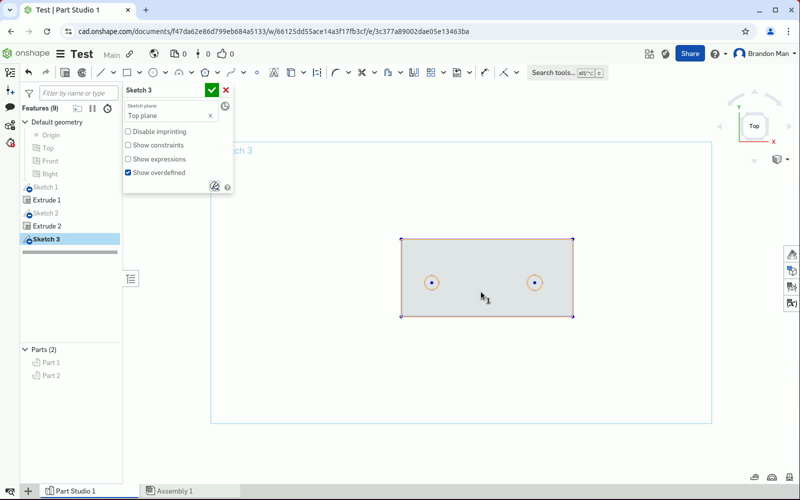
mouse_move(73, 352)
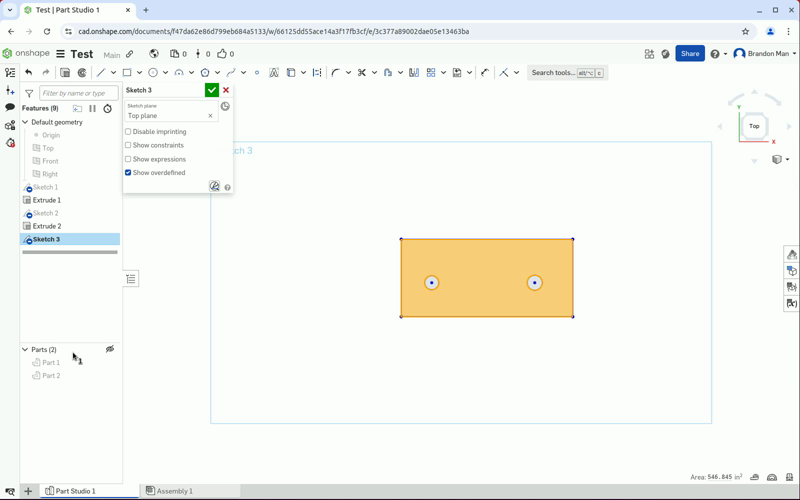
key(shift+y)
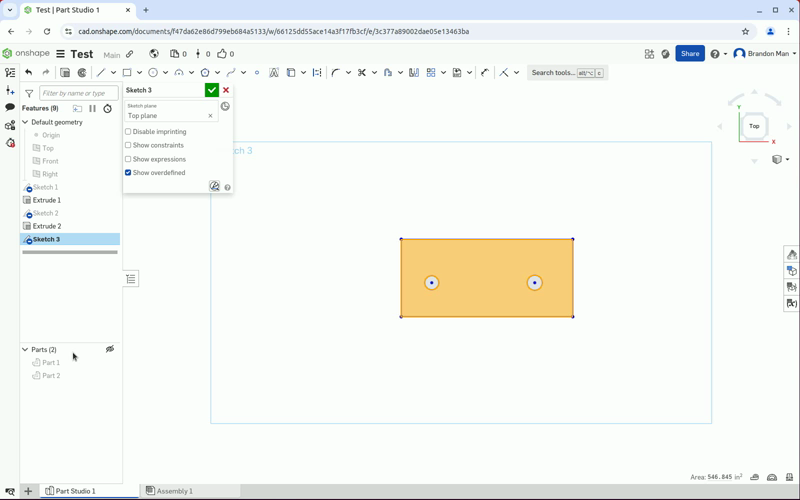
key(shift+e)
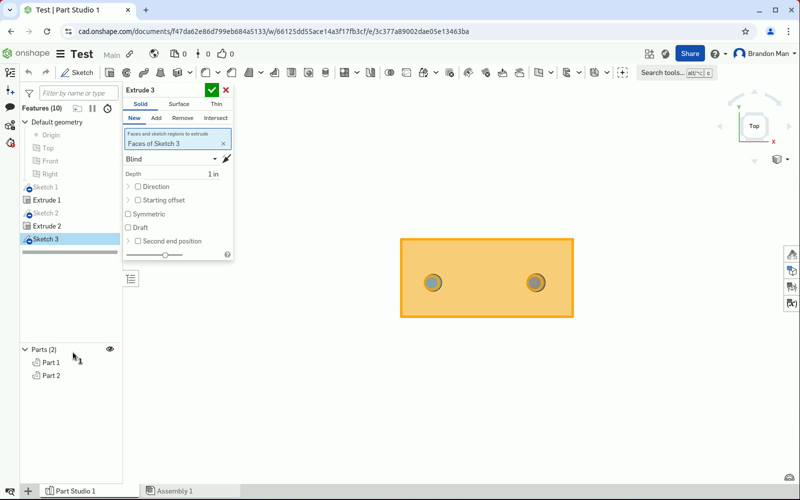
mouse_move(143, 106)
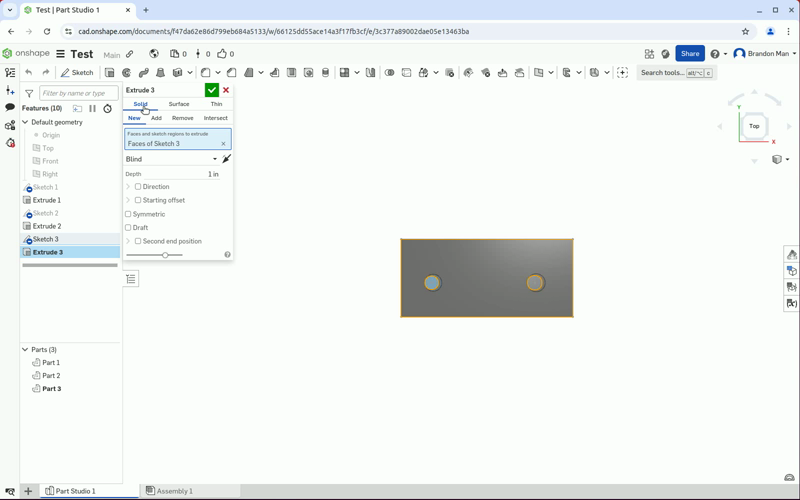
click(143, 106)
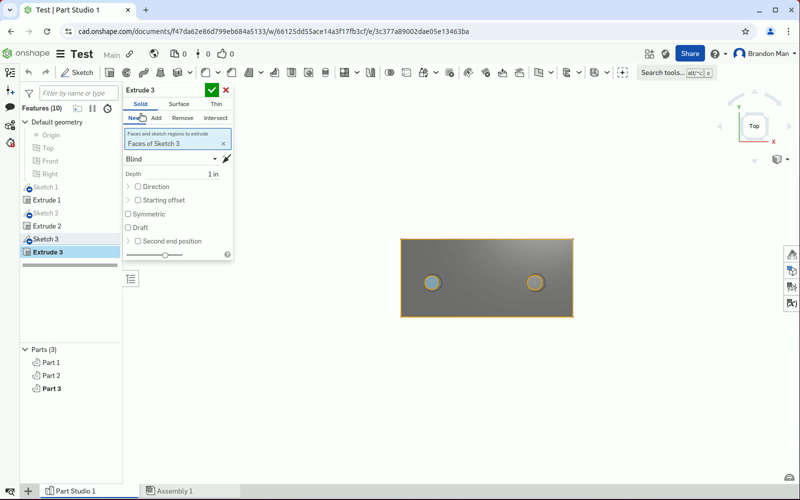
mouse_move(137, 120)
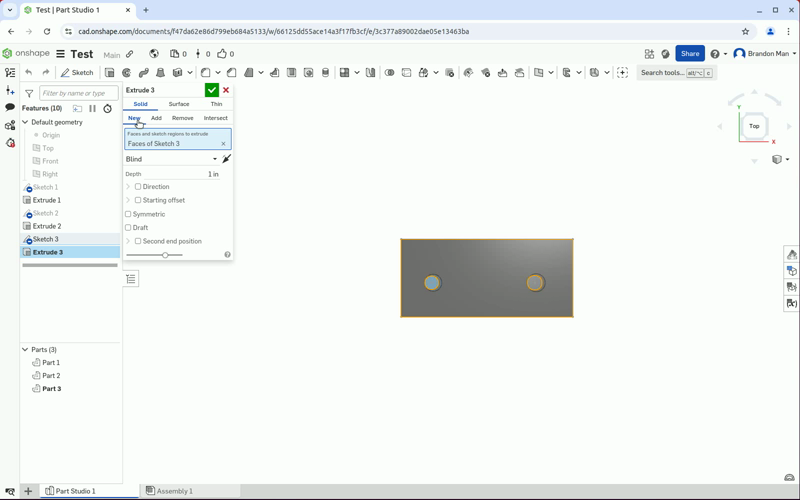
click(137, 120)
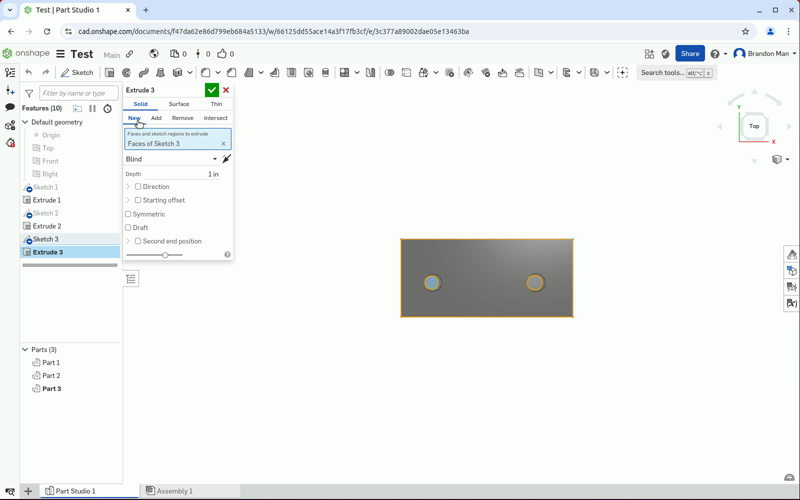
key(tab, 4)
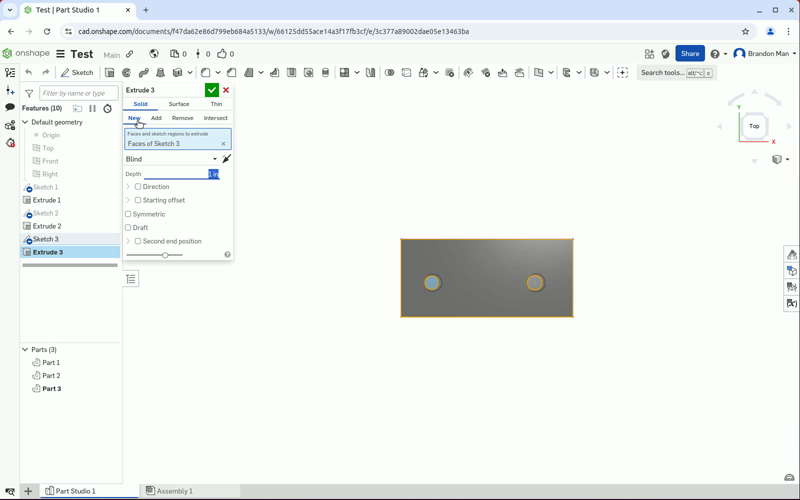
text(6.499)
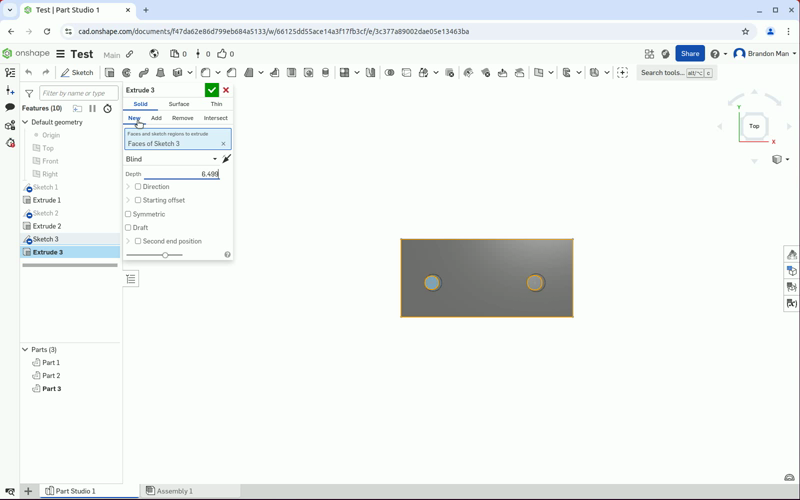
key(enter)
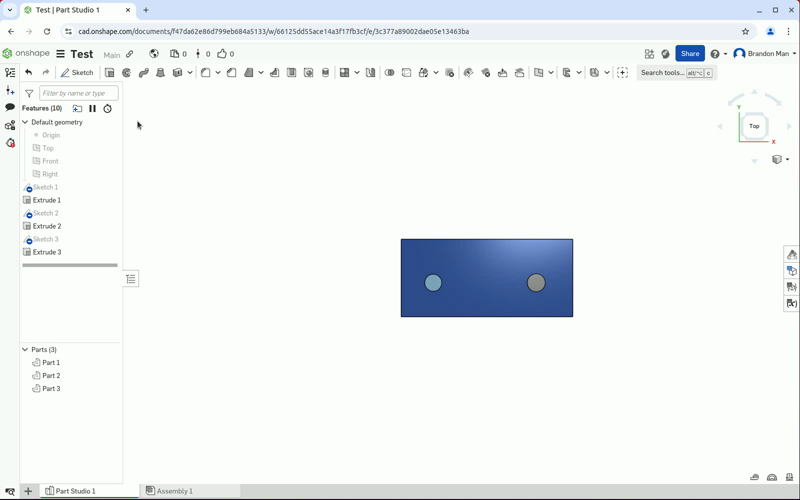
key(shift+h)
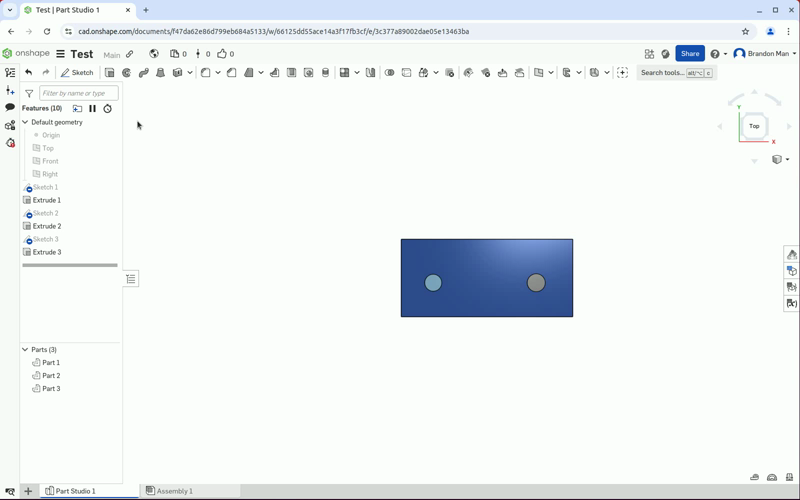
key(shift+h)
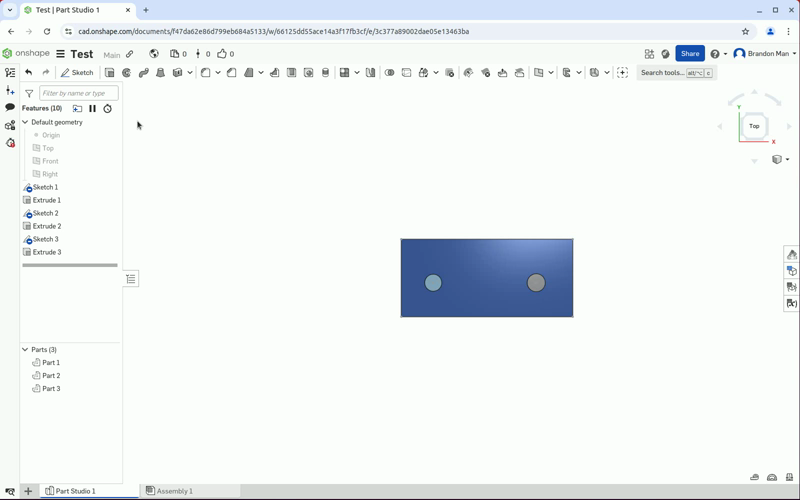
key(shift+7)
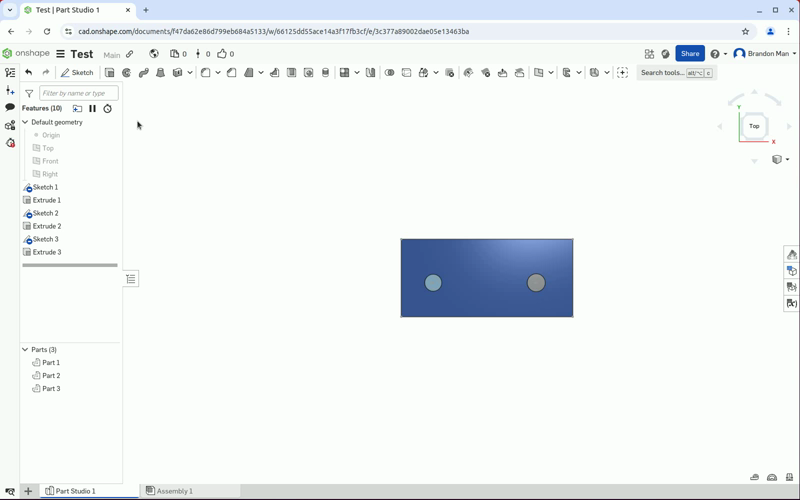
key(up, 3)
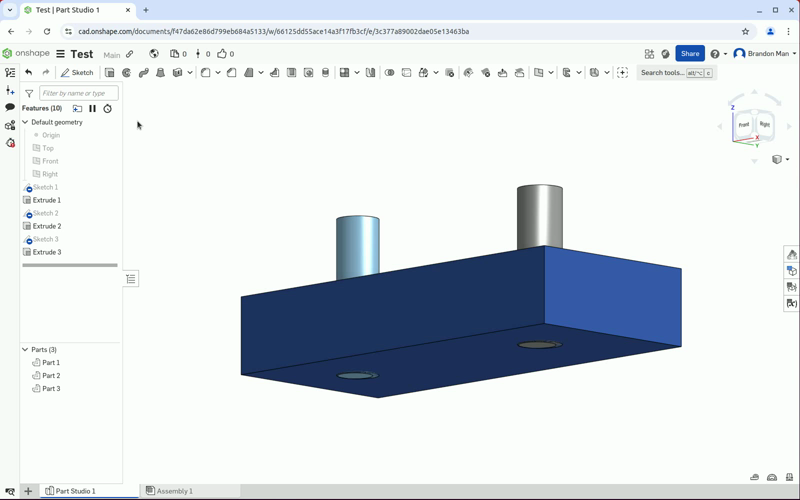
key(left, 3)
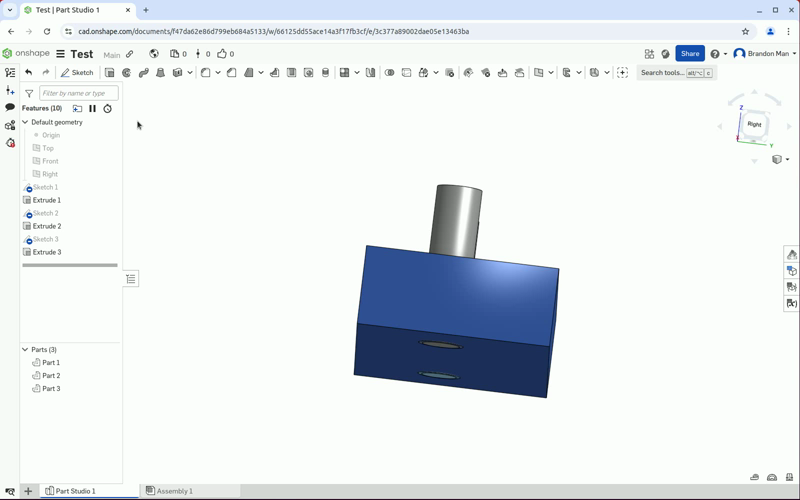
key(right, 3)
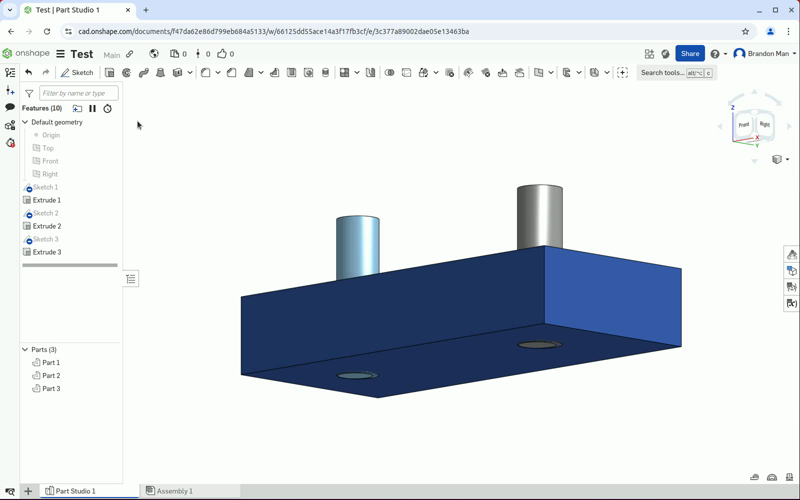
key(down, 3)
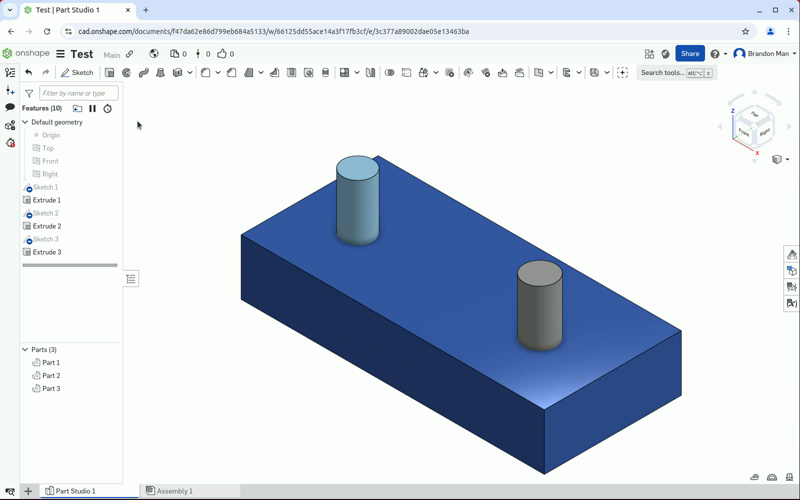
mouse_move(73, 189)
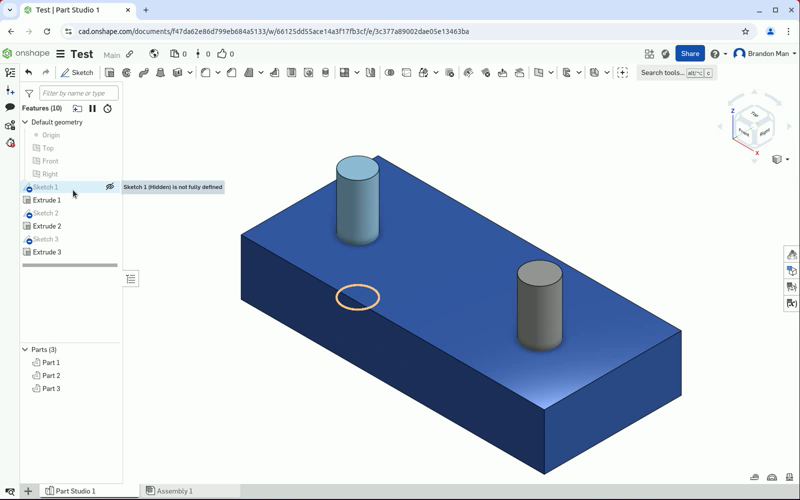
click(73, 189)